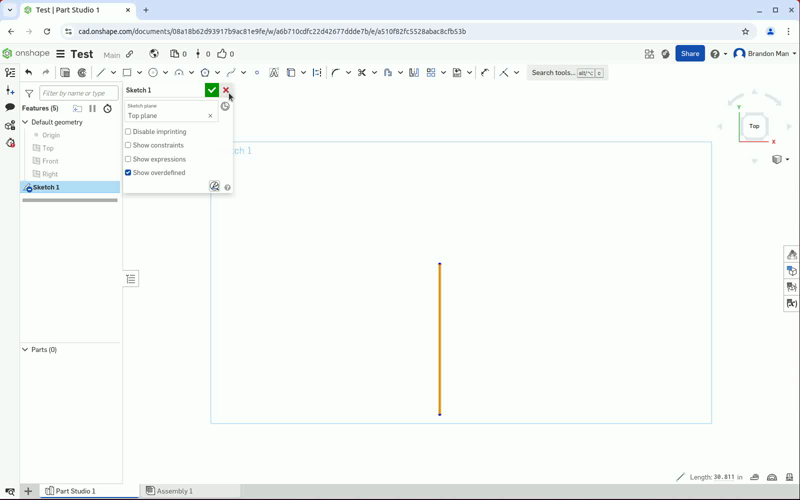
key(shift+h)
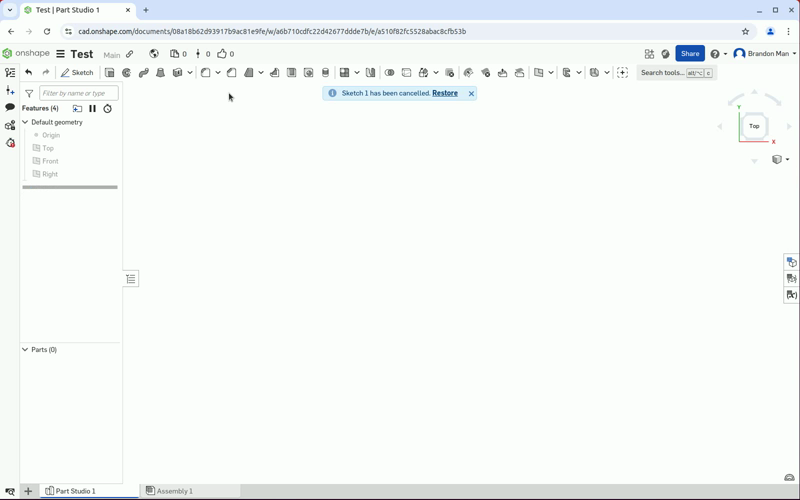
mouse_move(73, 352)
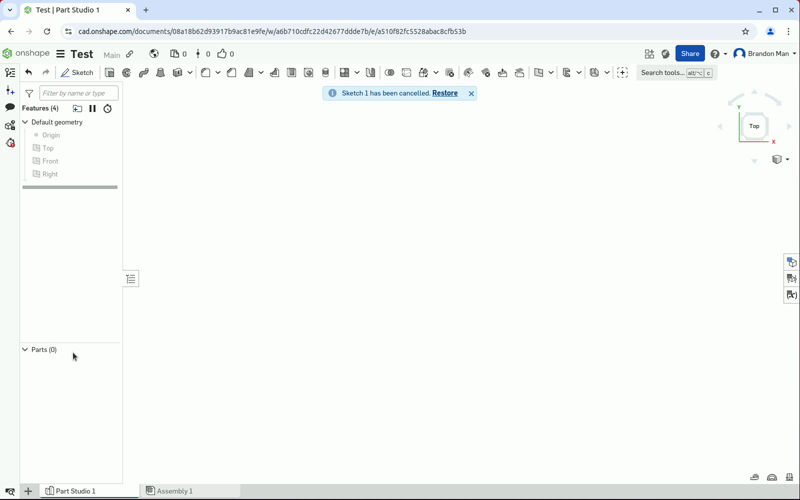
key(y)
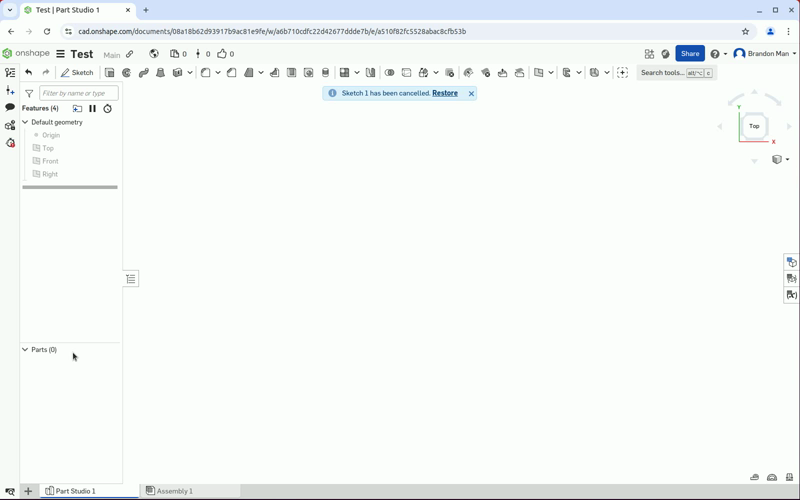
key(shift+p)
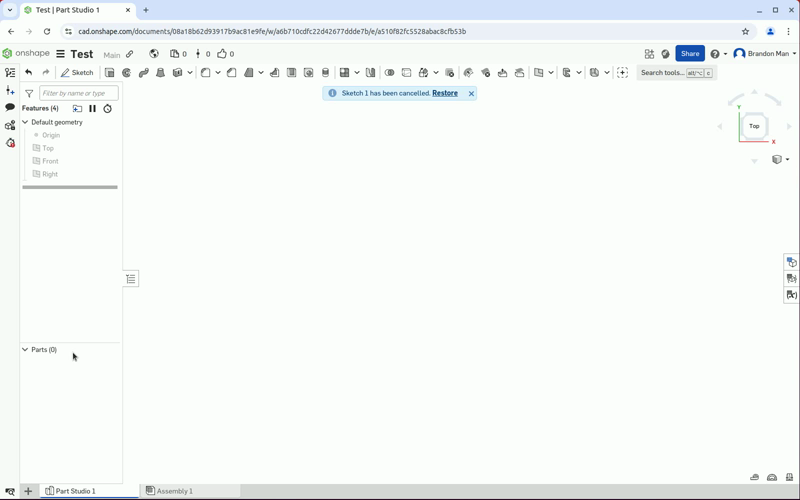
key(space)
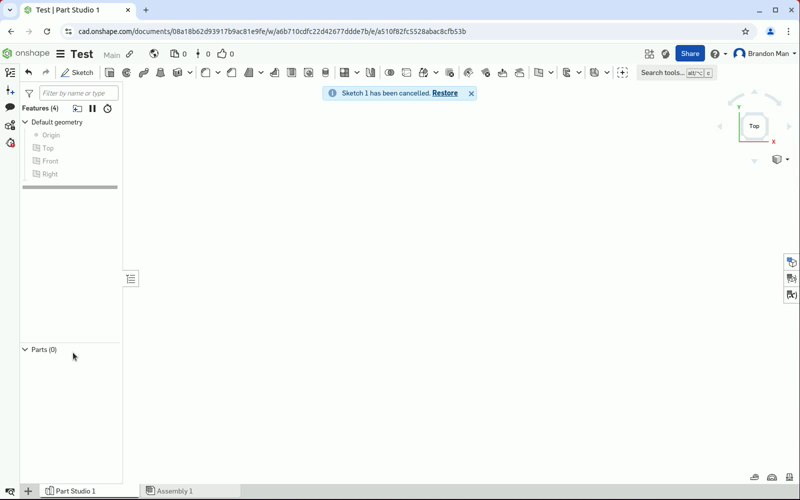
key_down(shift)
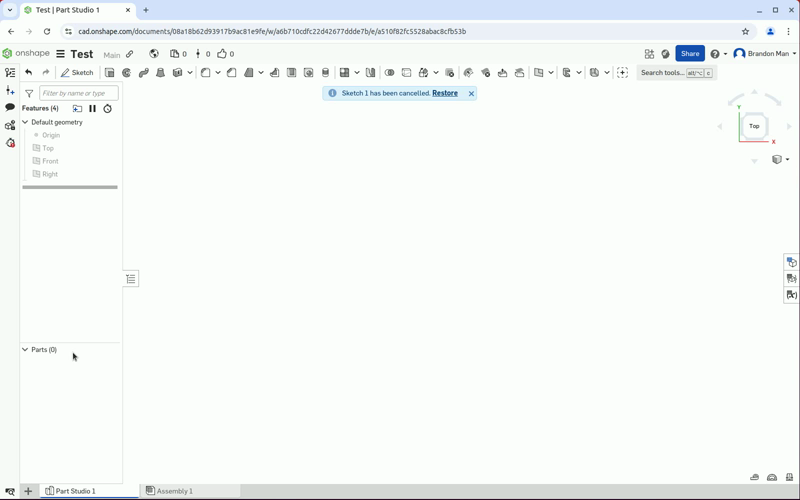
key(up)
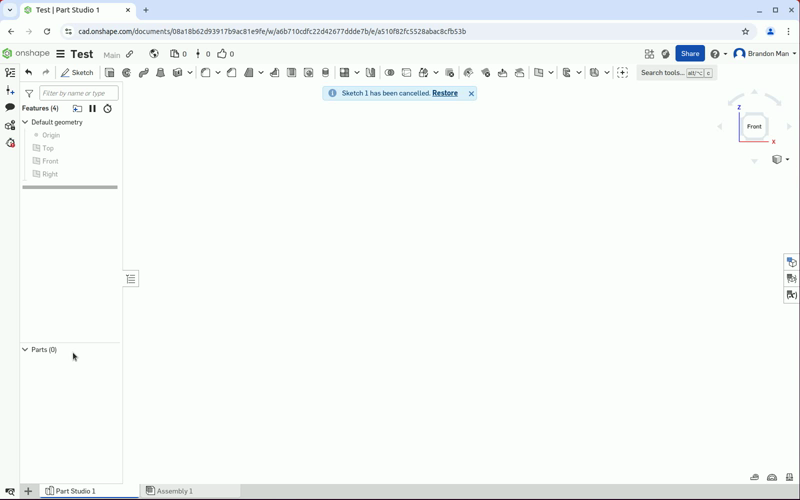
key_up(shift)
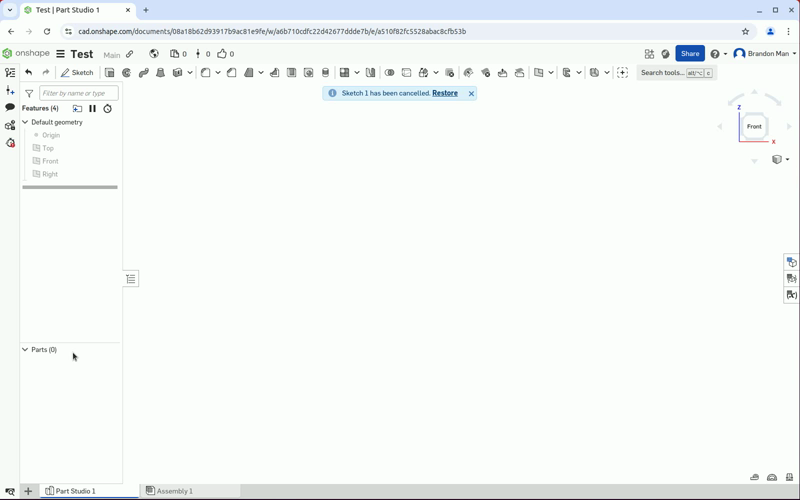
mouse_move(73, 352)
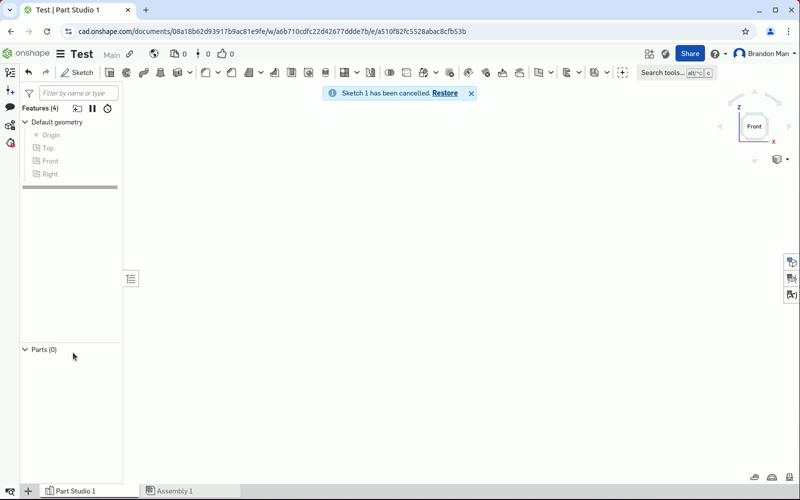
key(shift+y)
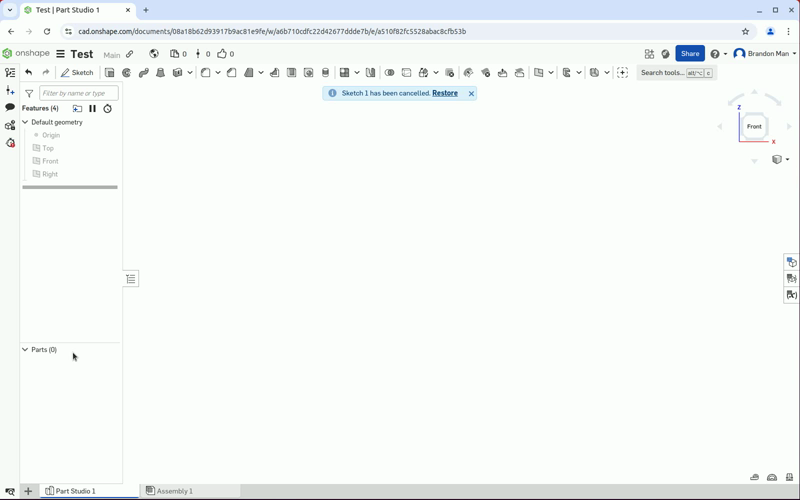
key(shift+s)
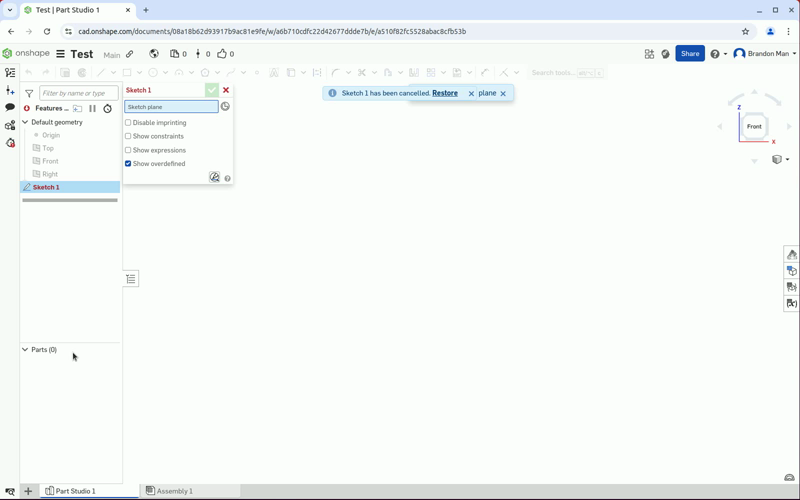
mouse_move(73, 163)
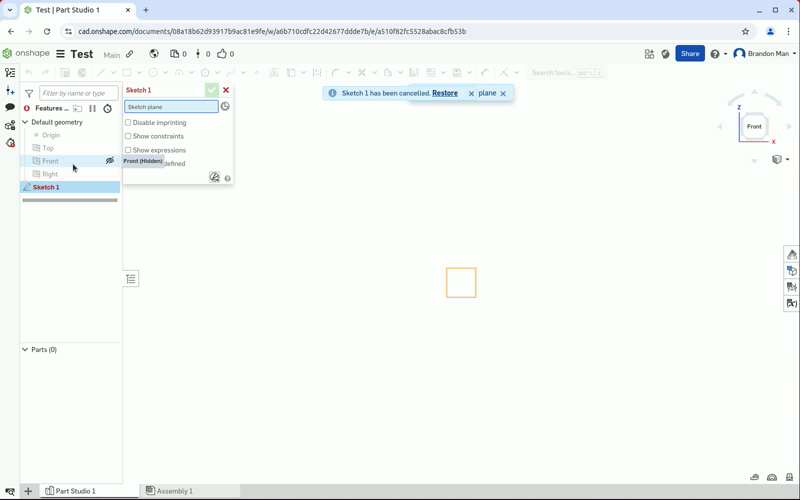
click(73, 163)
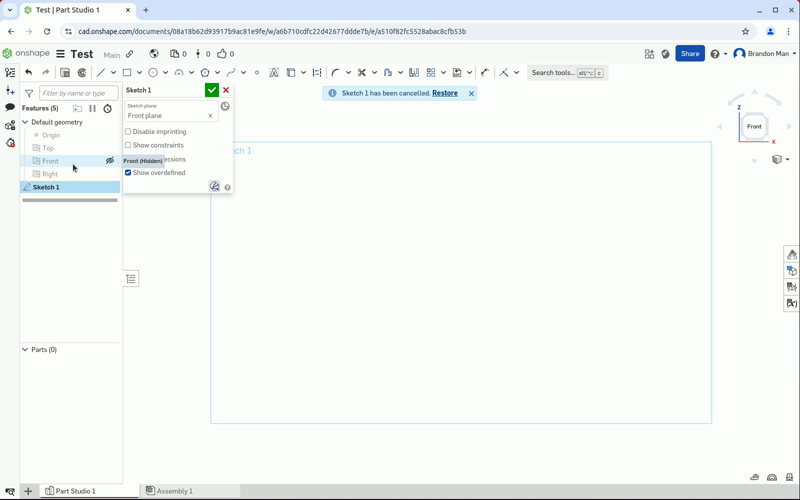
mouse_move(73, 352)
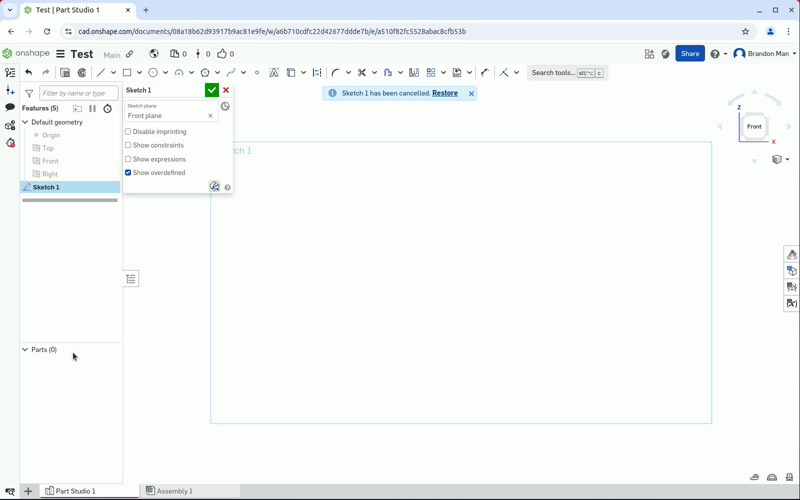
key(y)
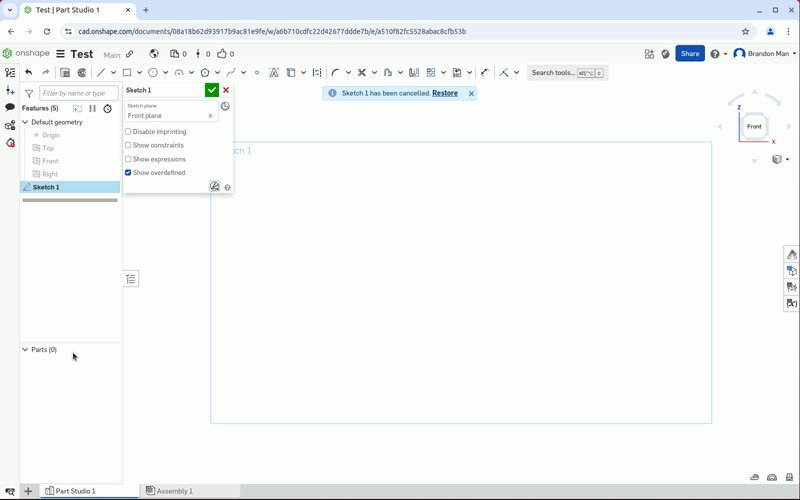
key(l)
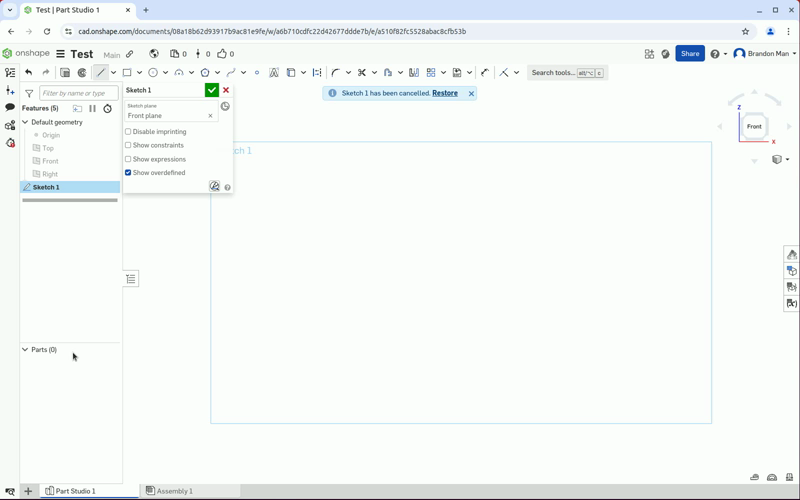
key_down(shift)
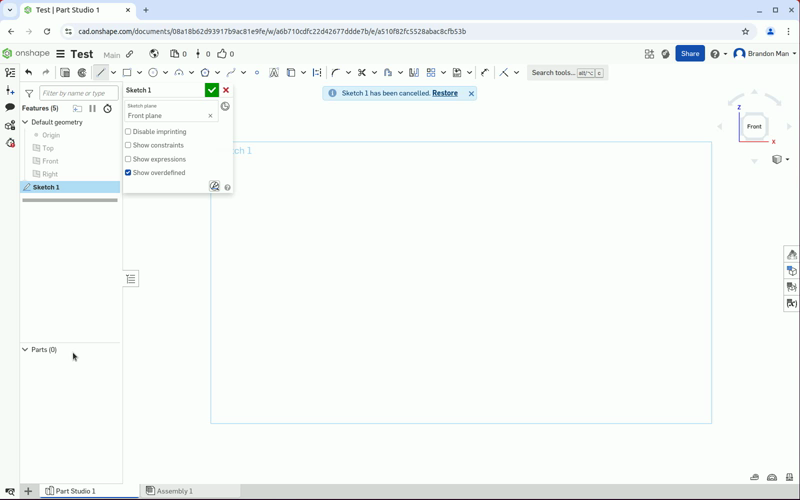
mouse_move(460, 282)
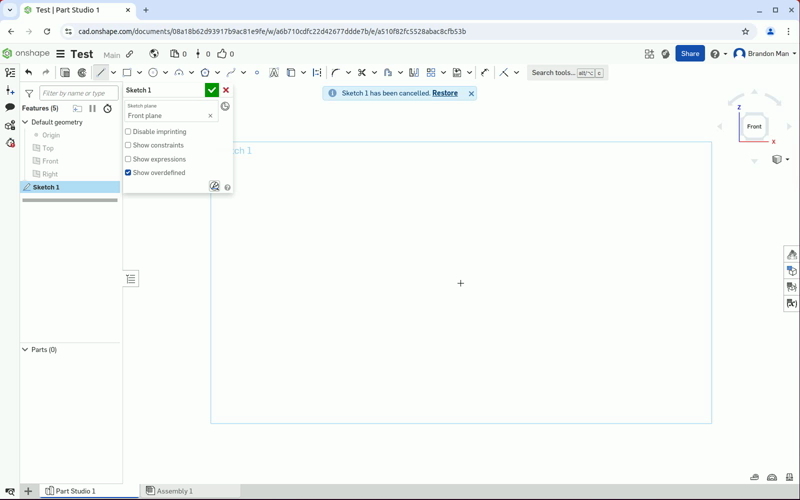
click(460, 282)
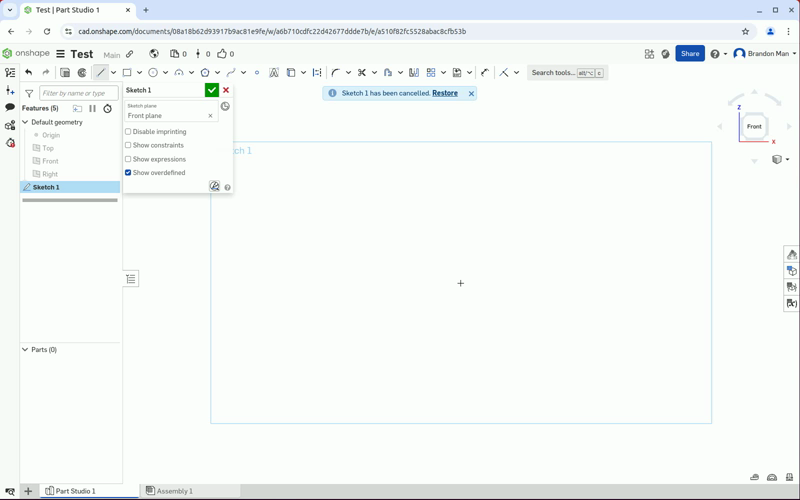
key_up(shift)
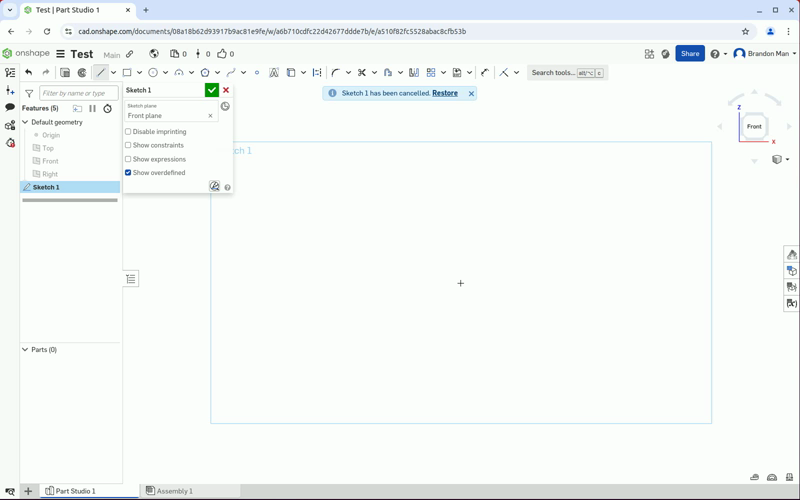
key_down(shift)
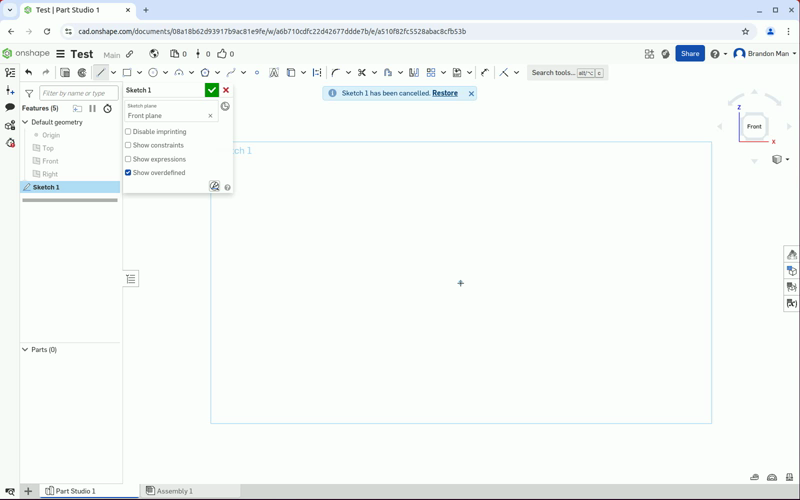
mouse_move(573, 282)
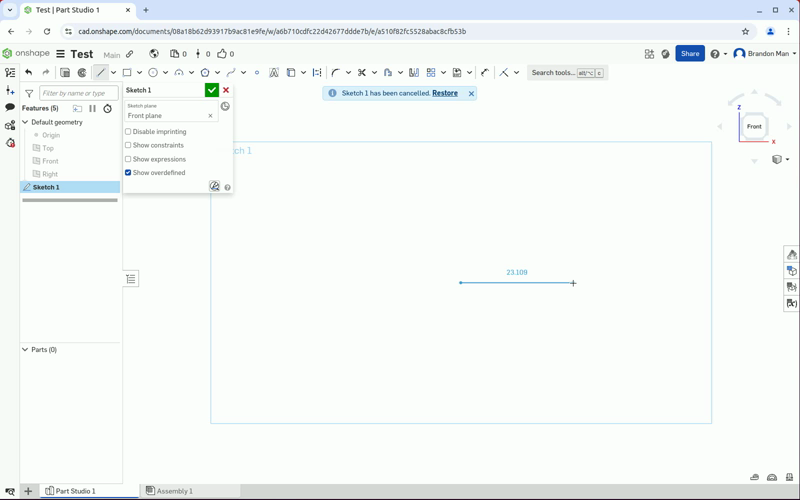
click(573, 282)
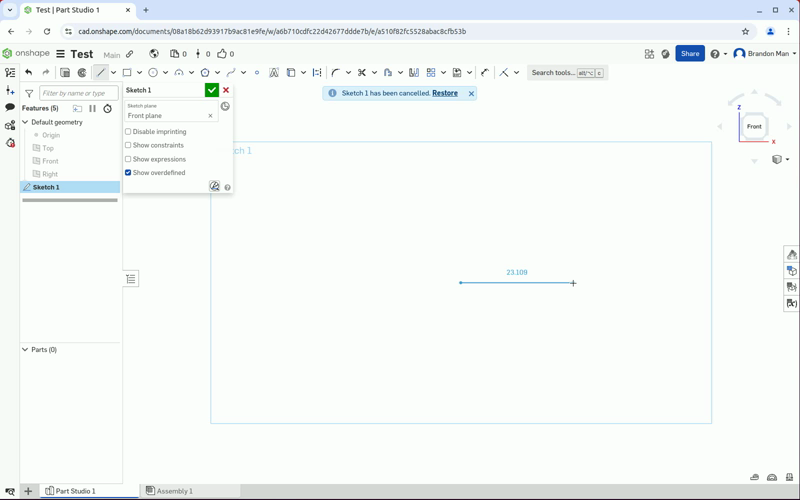
key_up(shift)
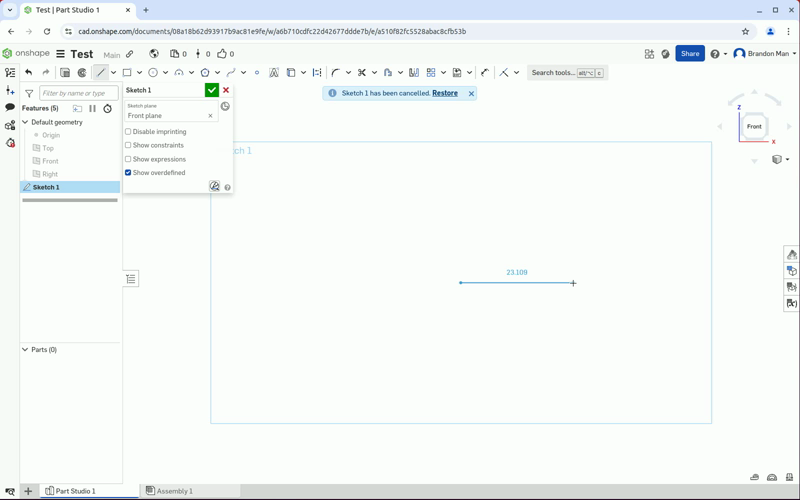
key_down(shift)
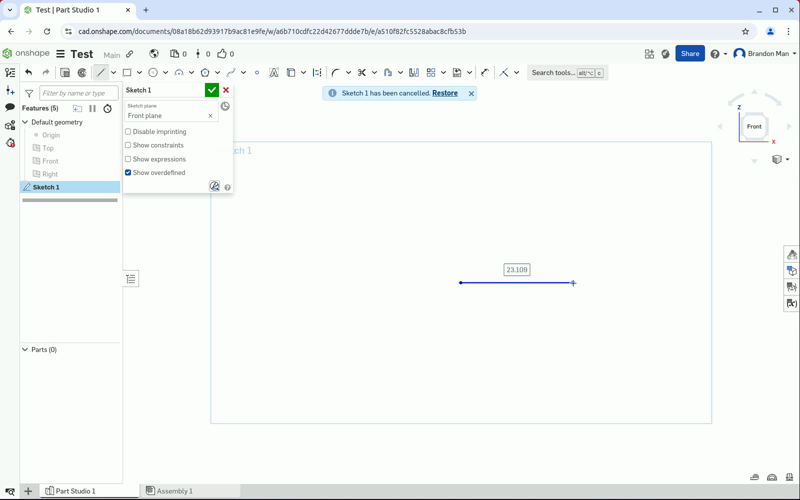
mouse_move(573, 211)
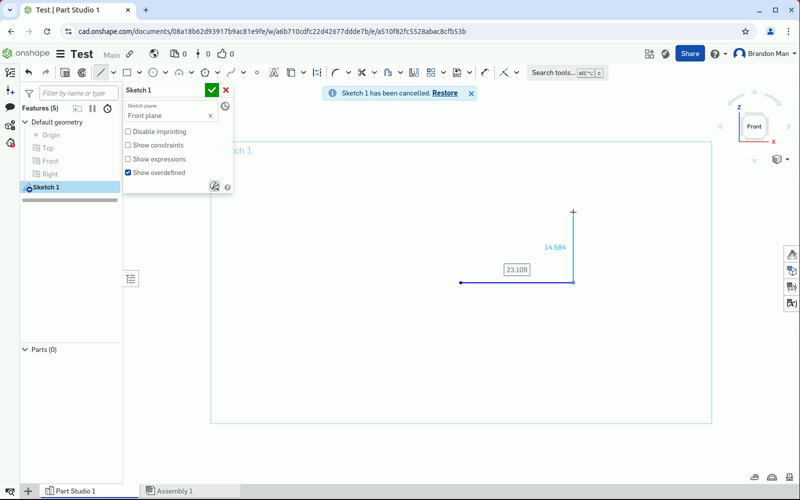
click(573, 211)
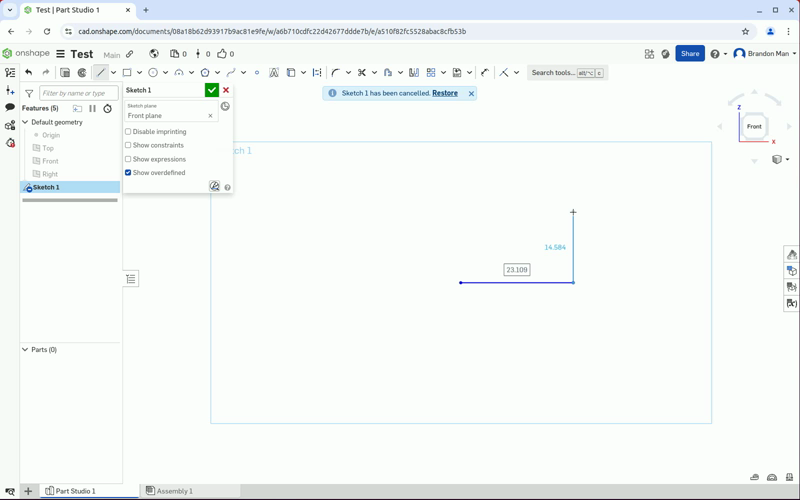
key_up(shift)
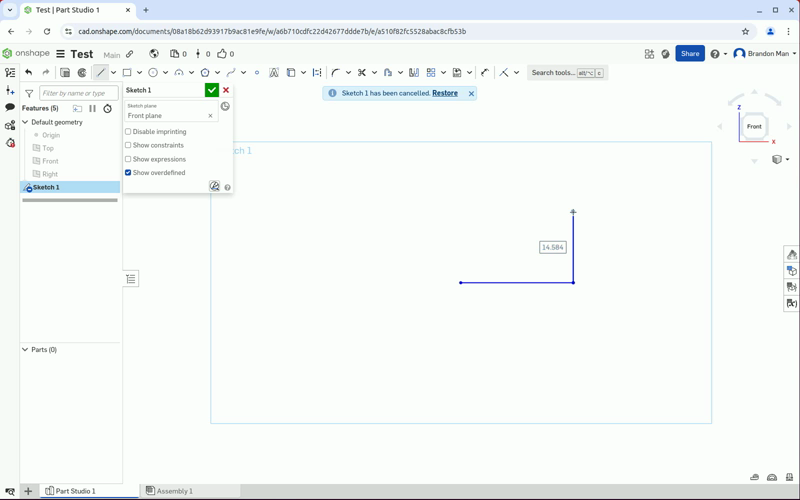
key_down(shift)
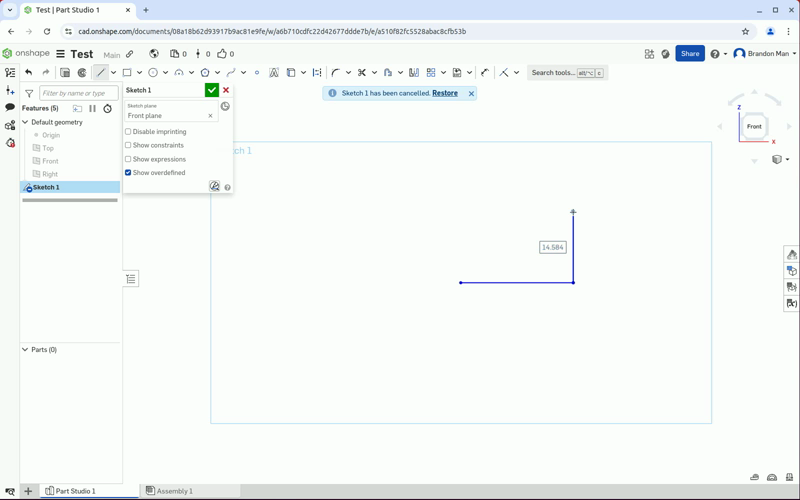
mouse_move(460, 211)
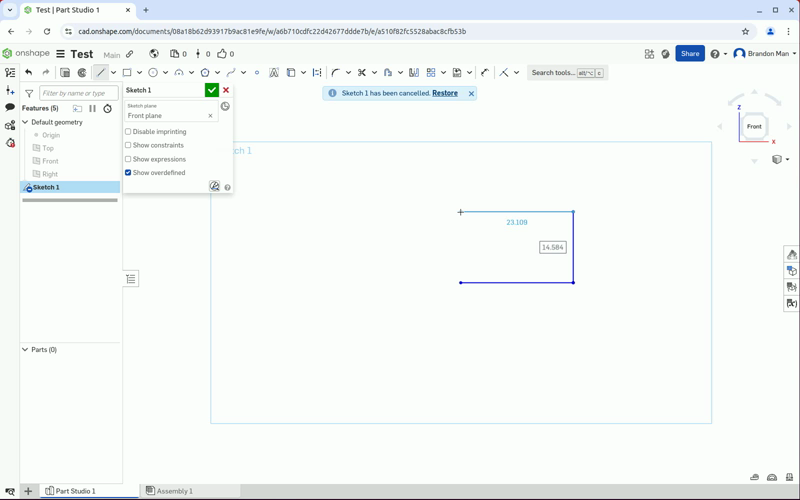
click(460, 211)
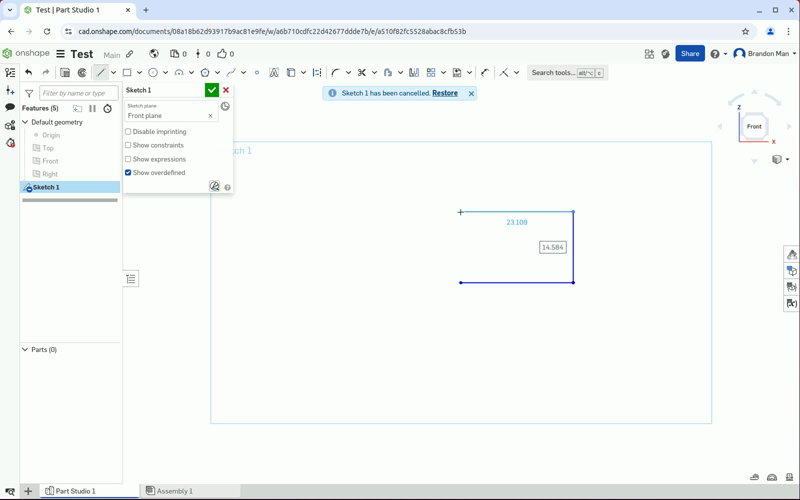
key_up(shift)
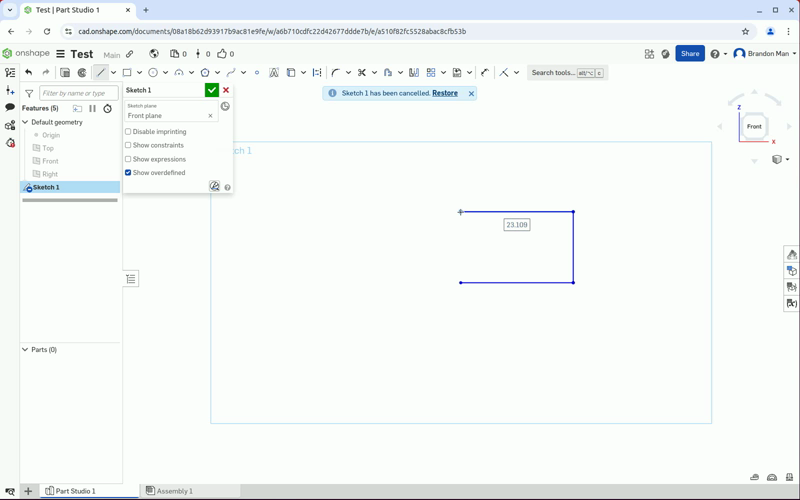
key_down(shift)
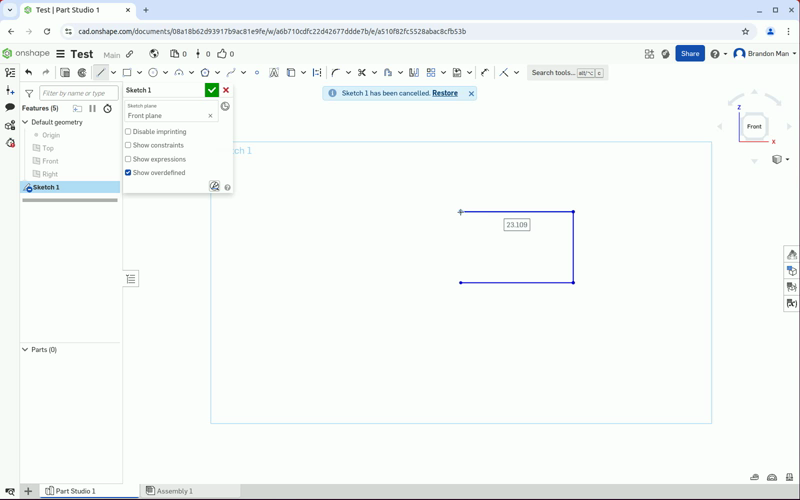
mouse_move(460, 282)
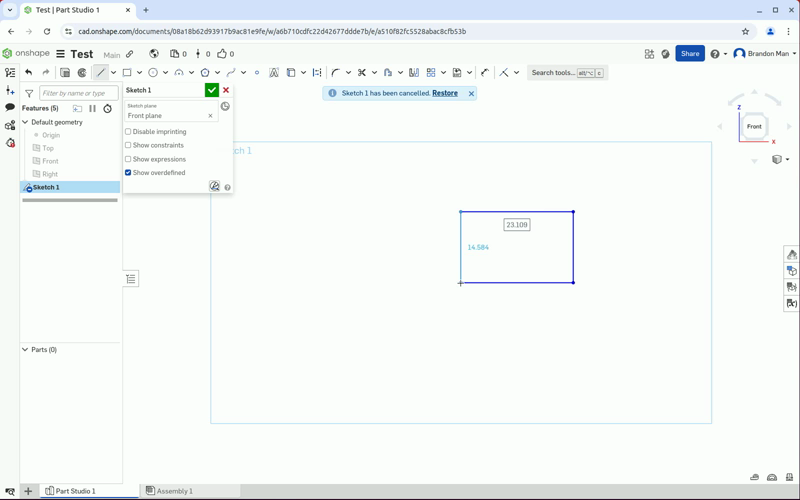
key_up(shift)
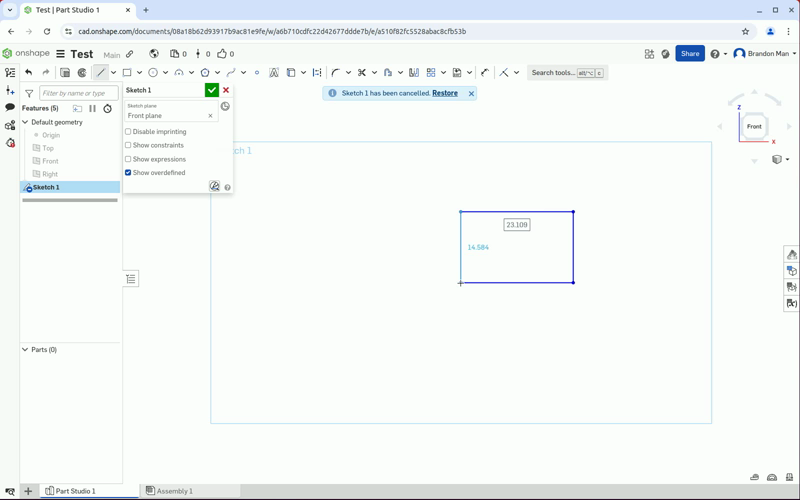
click(460, 282)
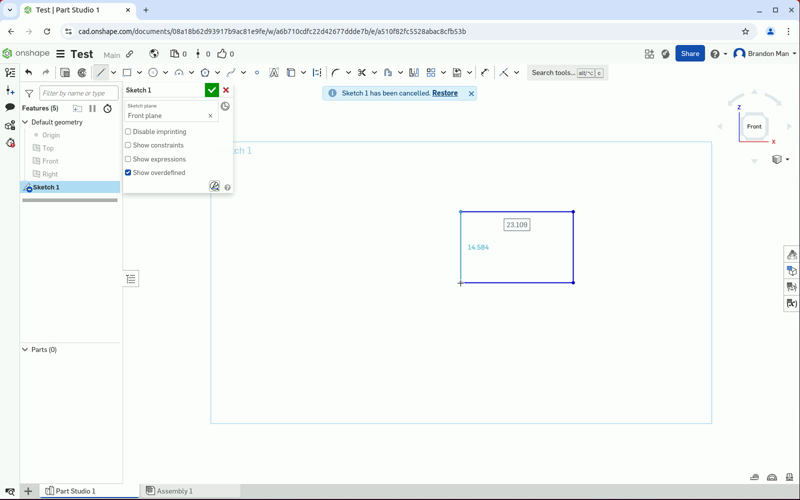
key(esc)
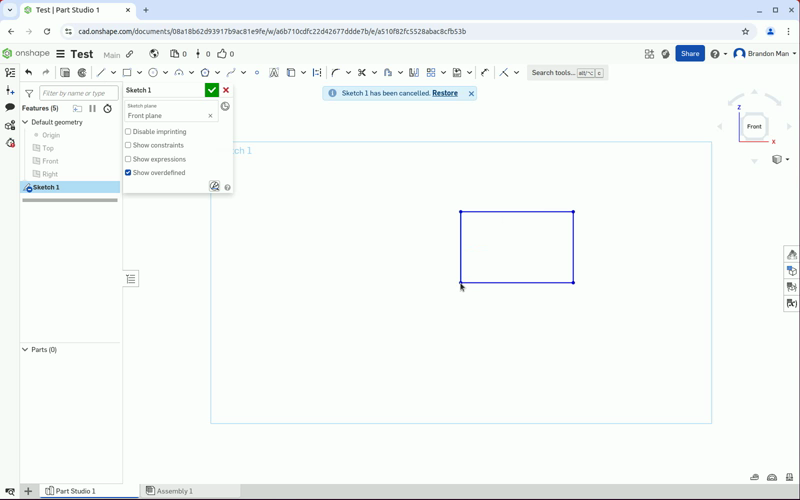
mouse_move(501, 272)
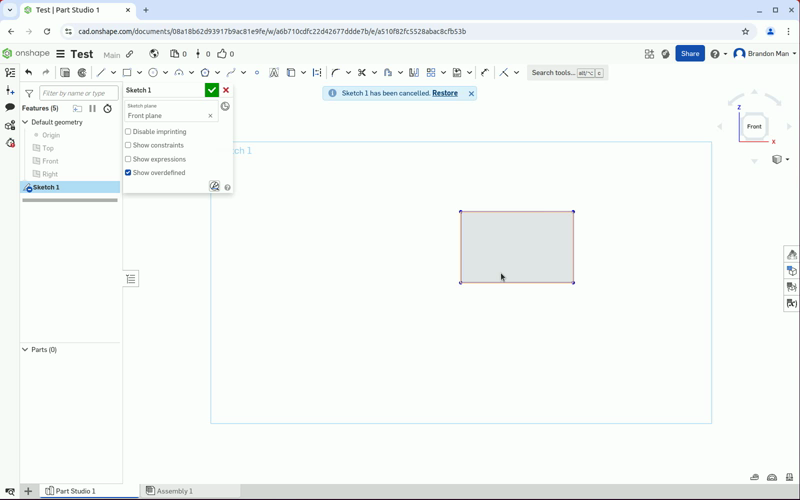
click(501, 272)
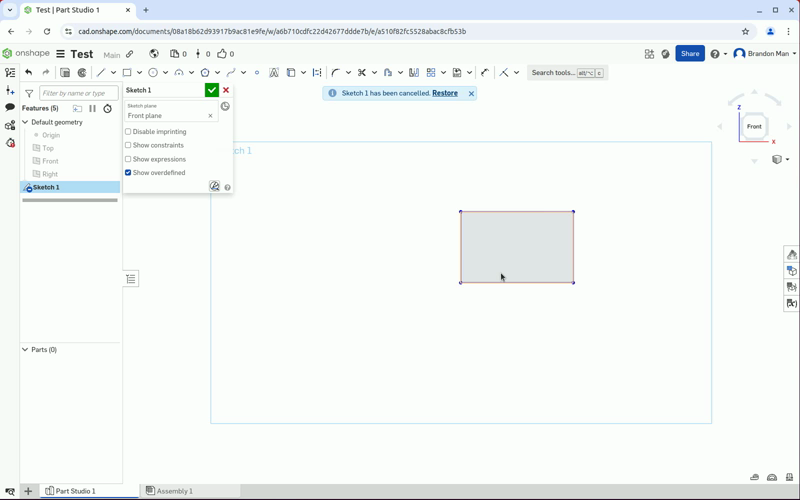
mouse_move(73, 352)
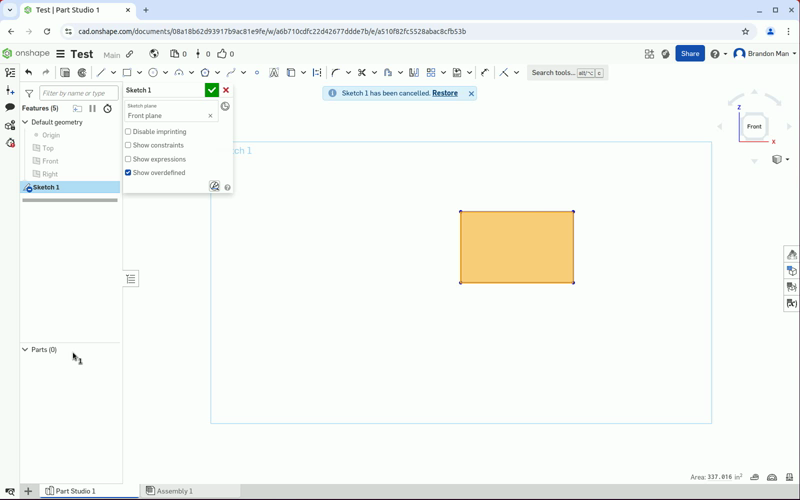
key(shift+y)
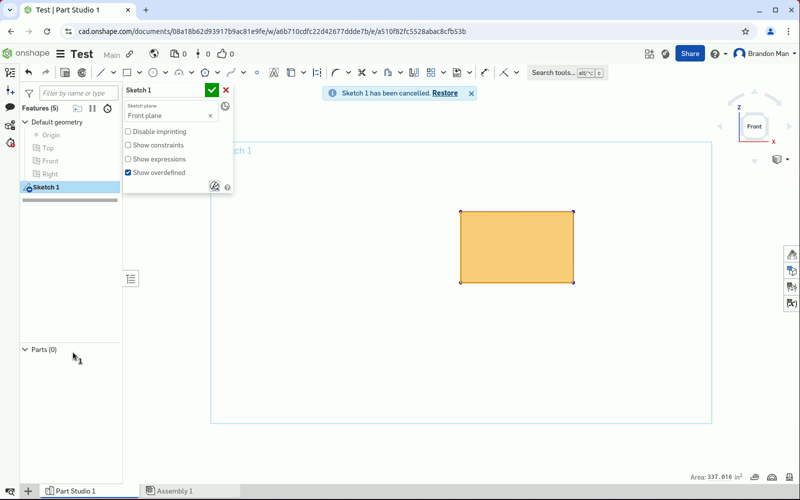
key(shift+e)
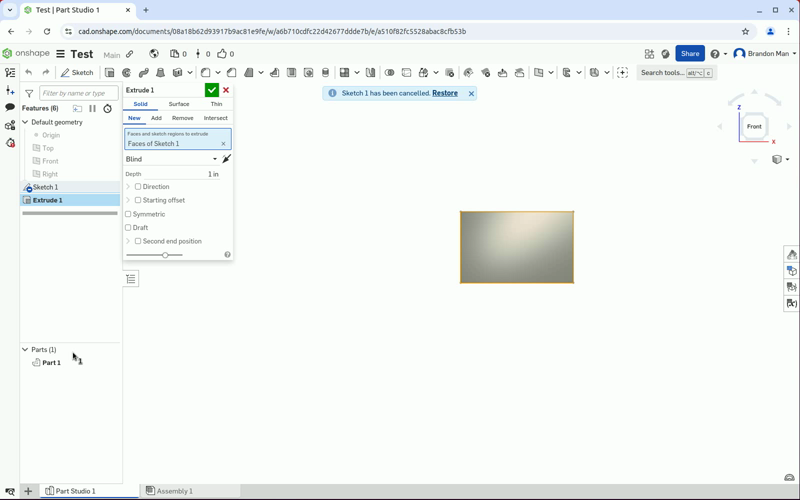
mouse_move(143, 106)
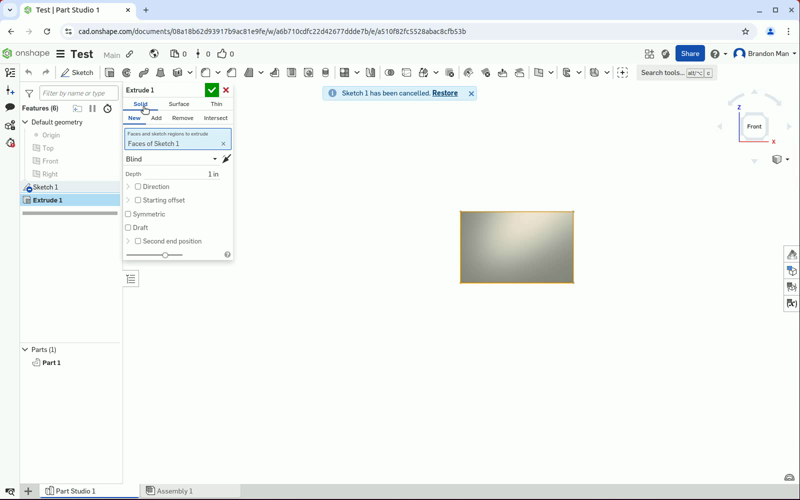
click(143, 106)
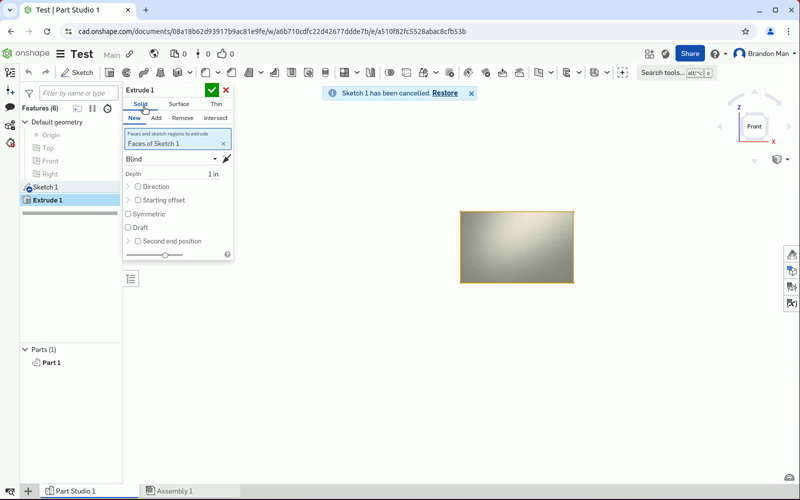
mouse_move(137, 120)
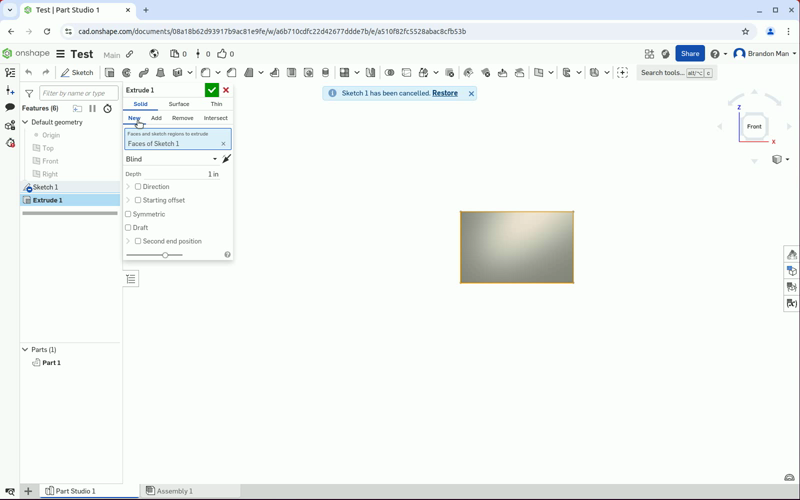
click(137, 120)
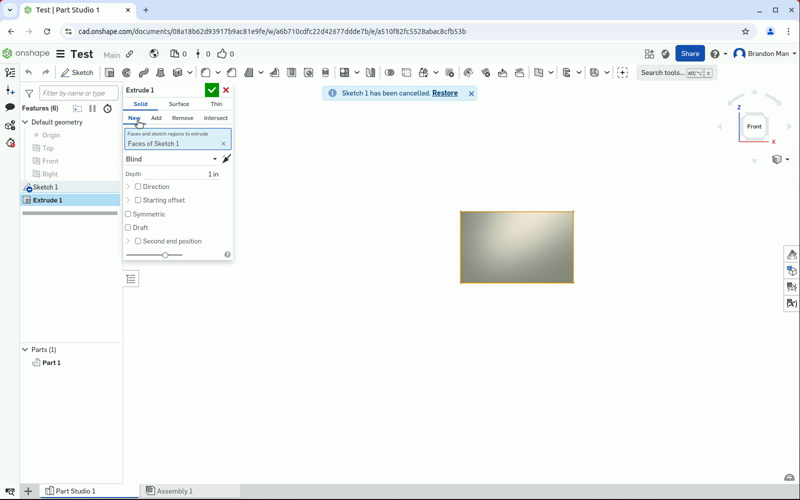
key(tab, 4)
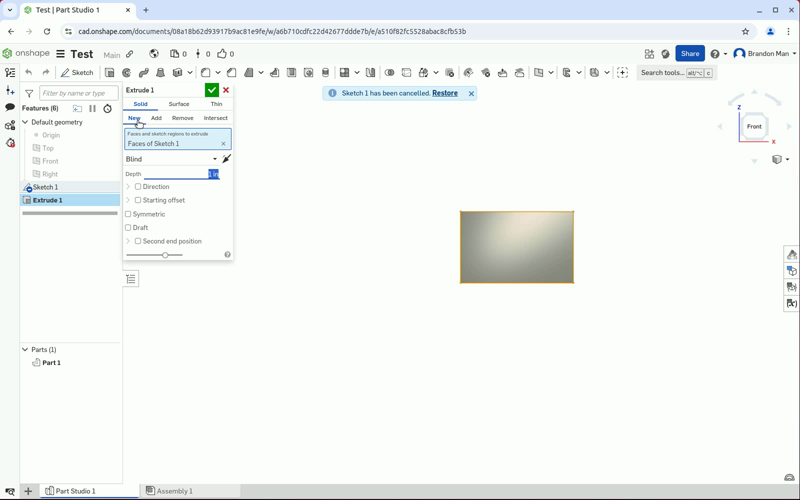
text(-11.554)
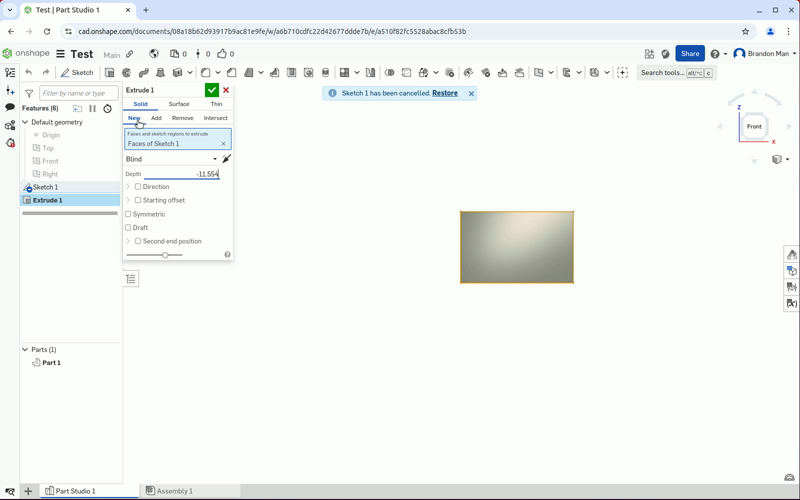
key(enter)
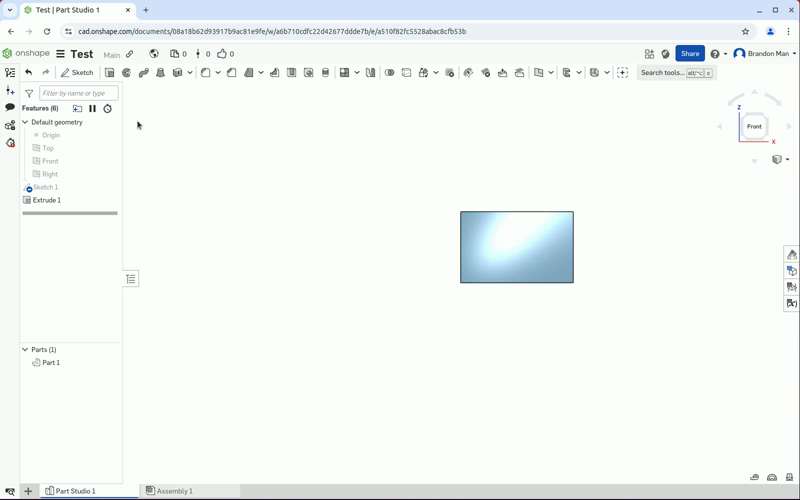
key(shift+h)
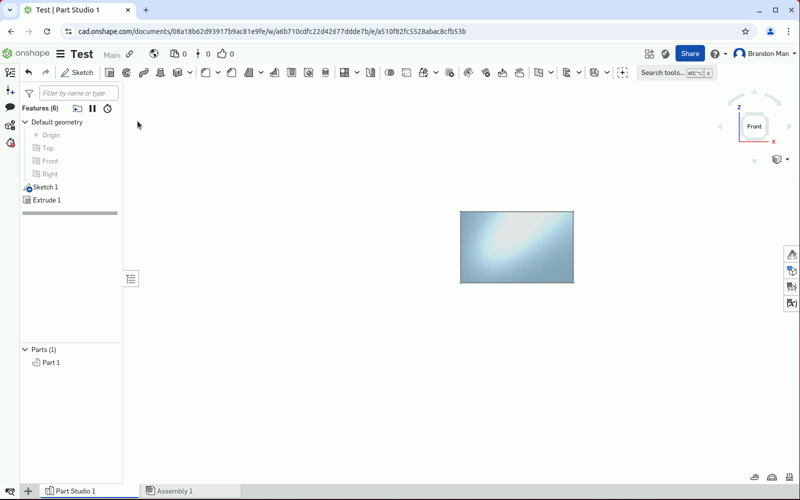
key(shift+h)
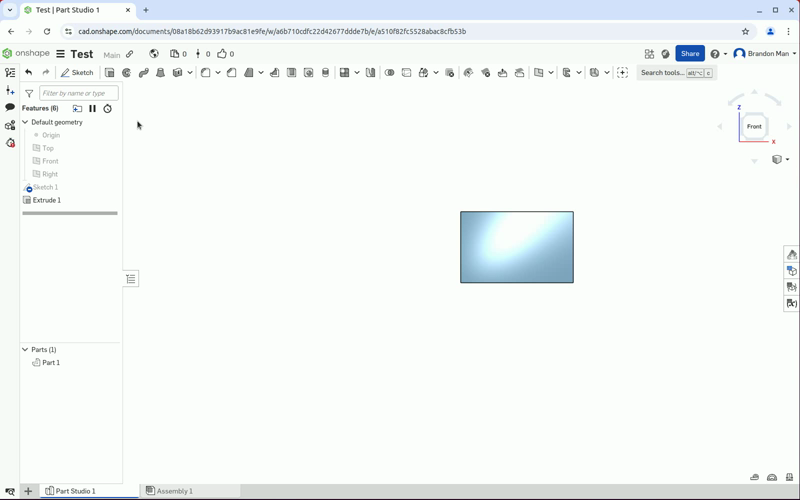
mouse_move(73, 189)
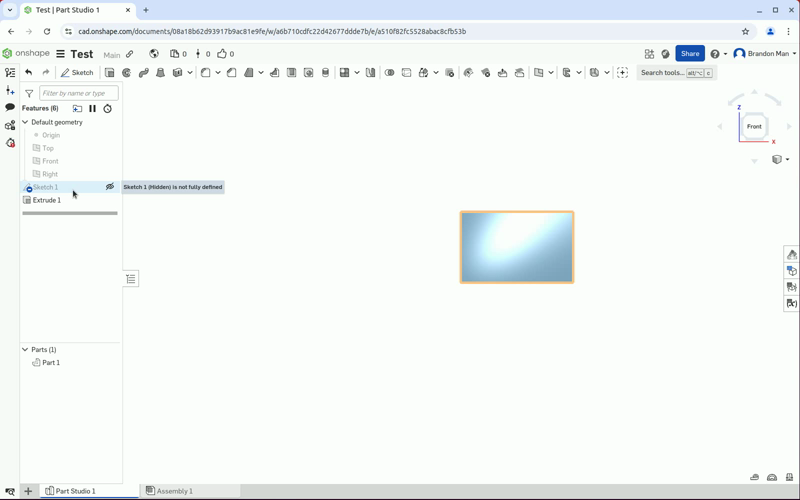
click(73, 189)
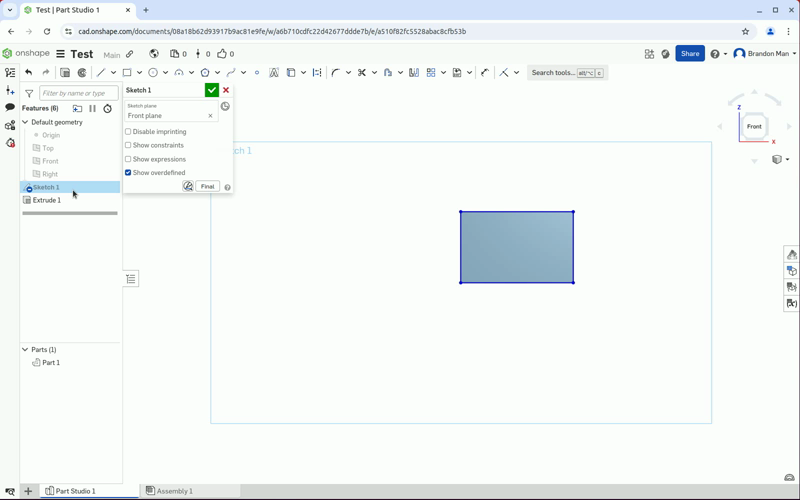
mouse_move(229, 92)
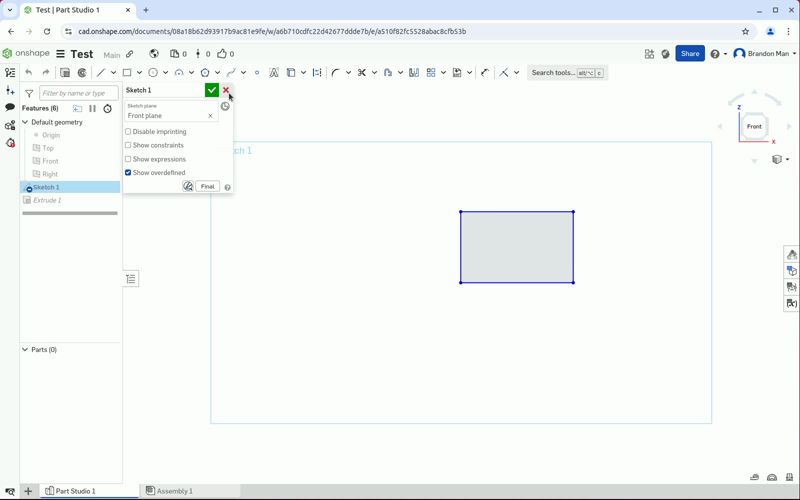
click(229, 92)
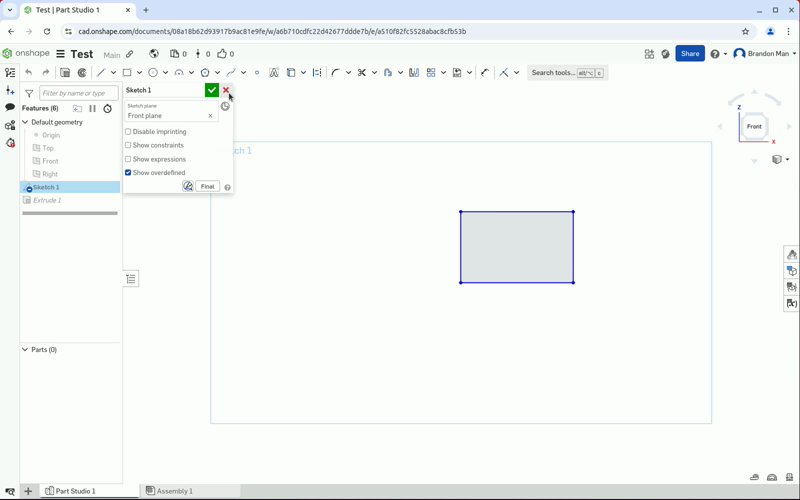
key(shift+s)
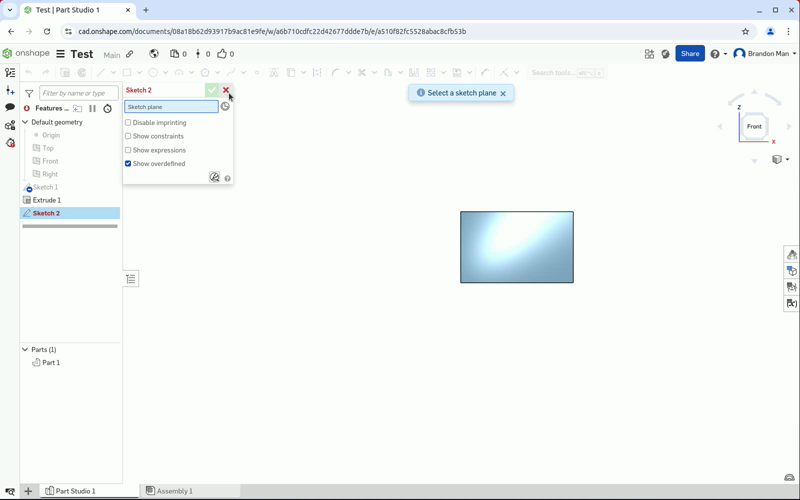
mouse_move(73, 163)
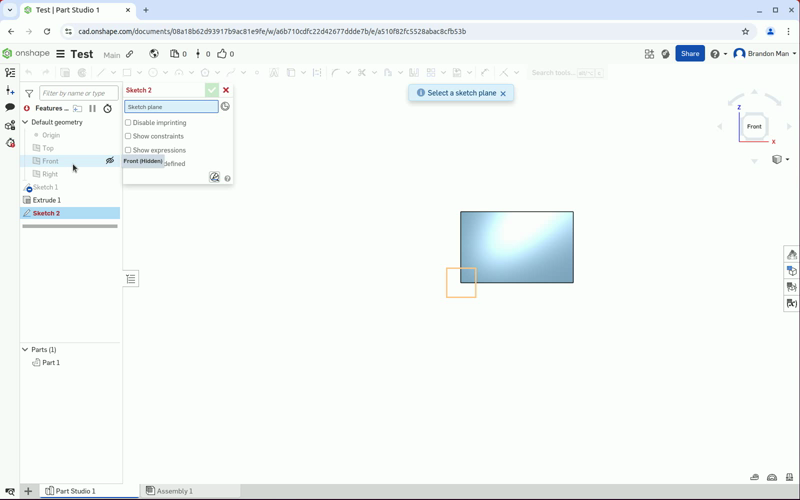
click(73, 163)
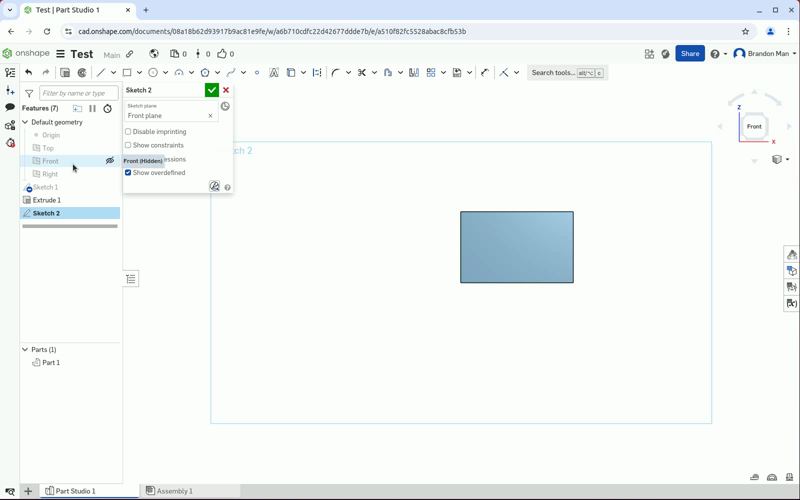
mouse_move(73, 352)
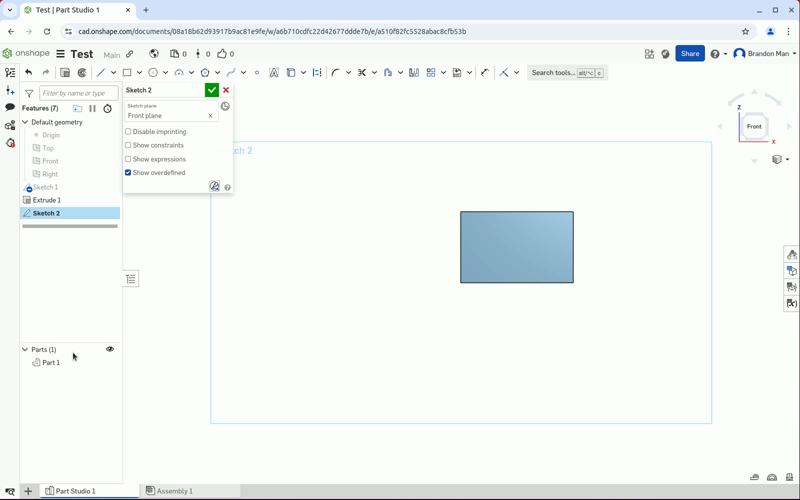
key(y)
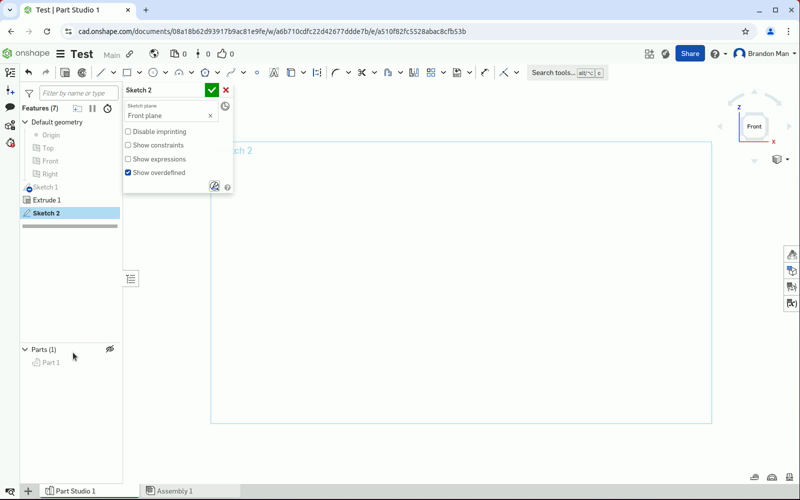
key(l)
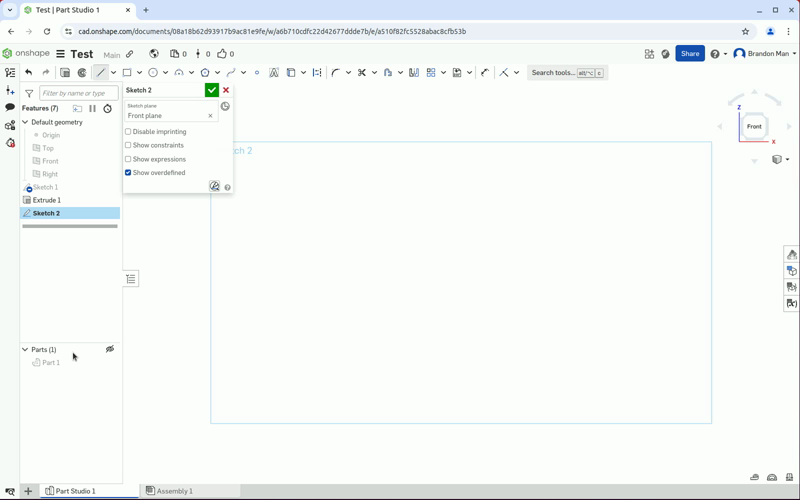
key_down(shift)
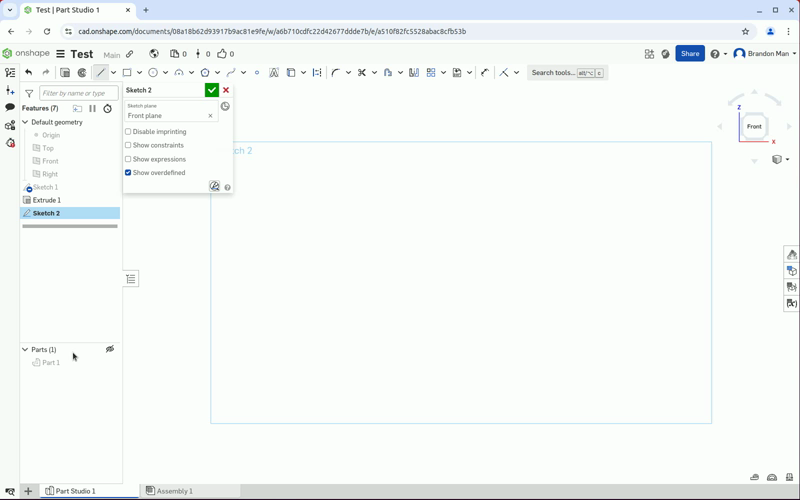
mouse_move(528, 228)
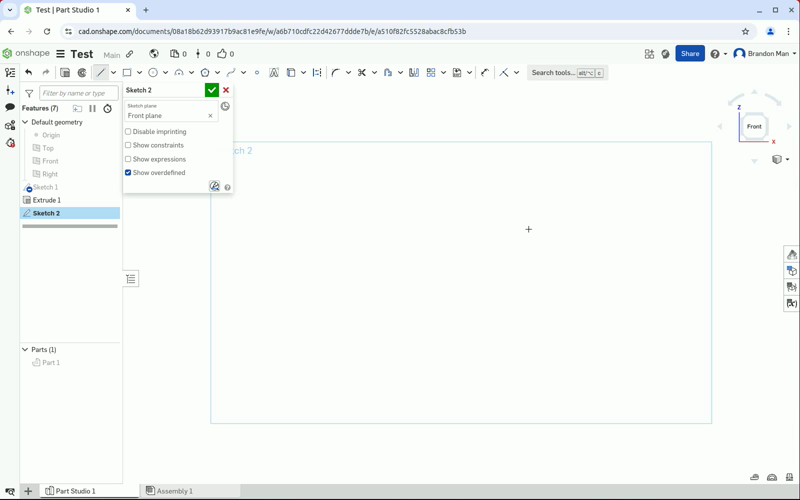
click(528, 228)
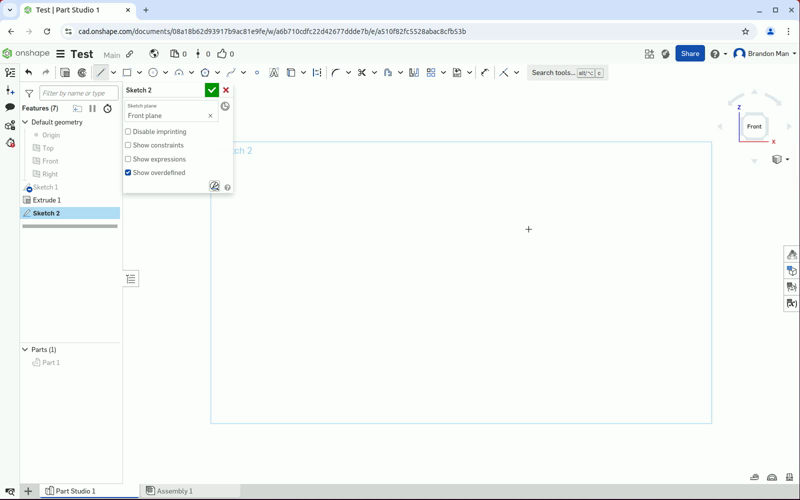
key_up(shift)
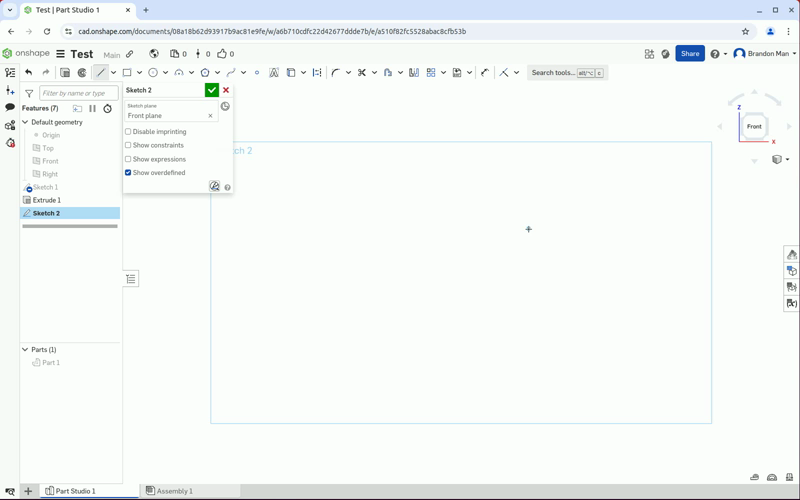
key_down(shift)
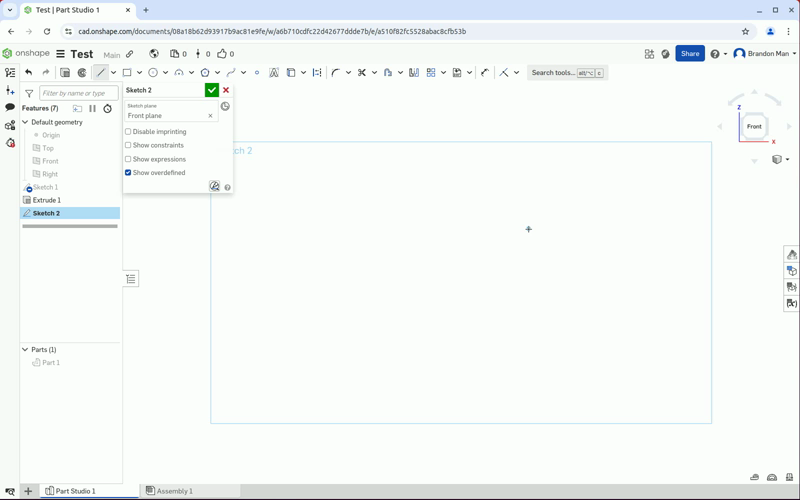
mouse_move(558, 228)
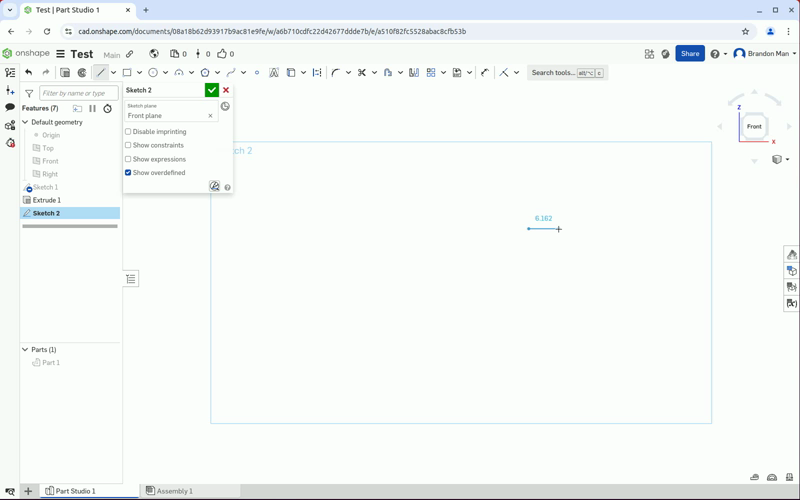
mouse_move(551, 228)
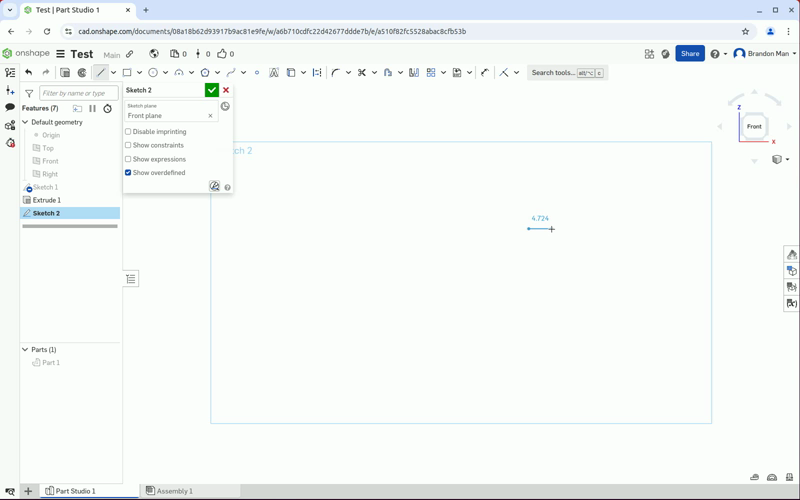
click(551, 228)
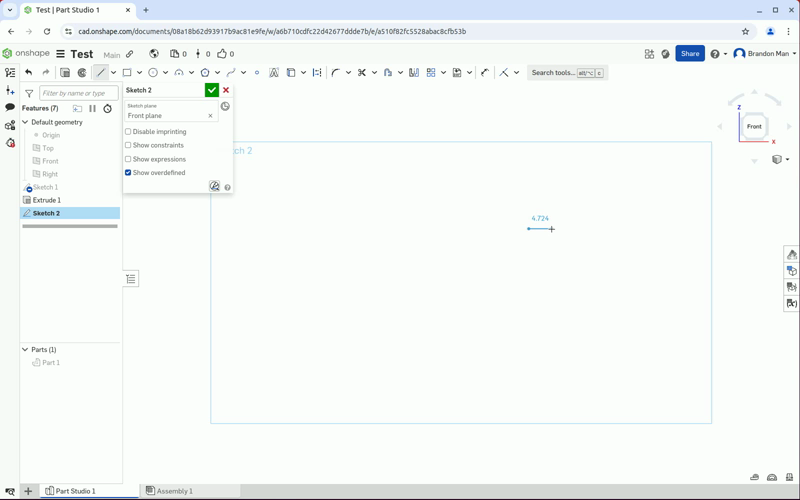
key_up(shift)
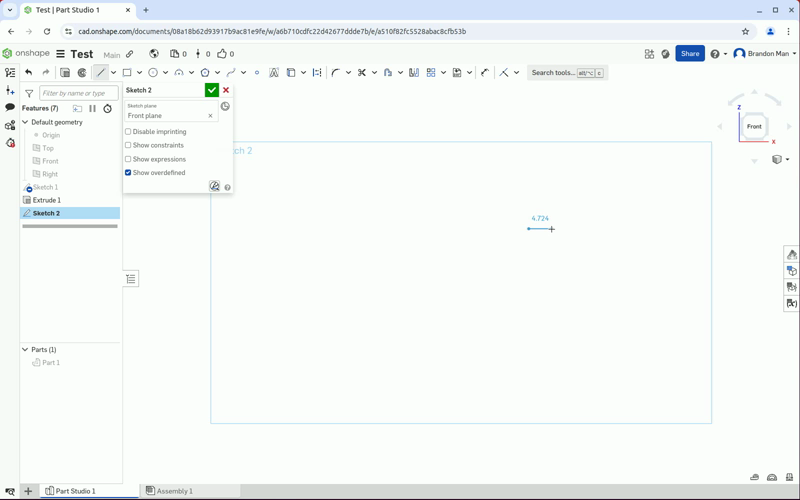
key_down(shift)
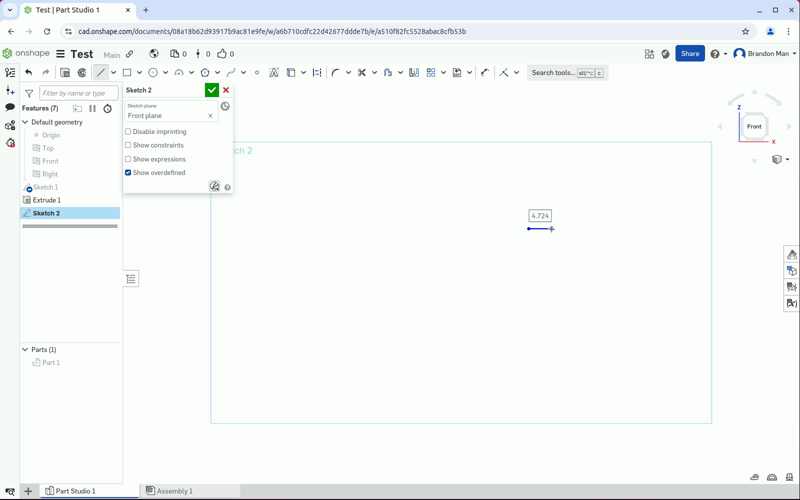
mouse_move(581, 228)
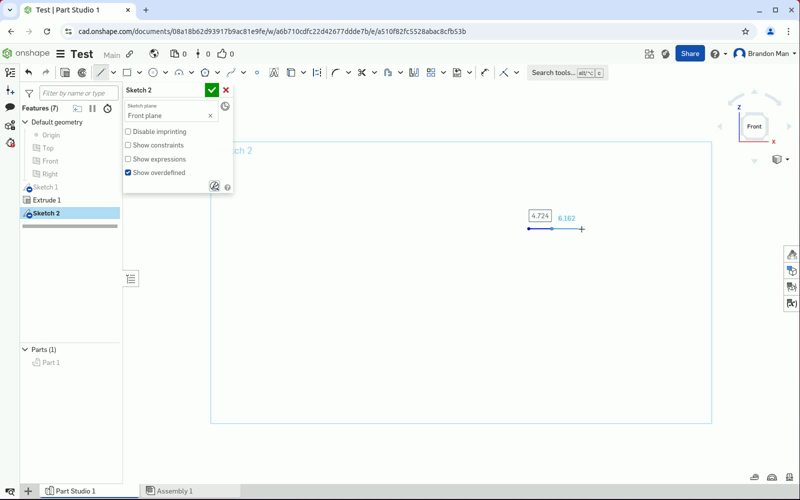
mouse_move(573, 228)
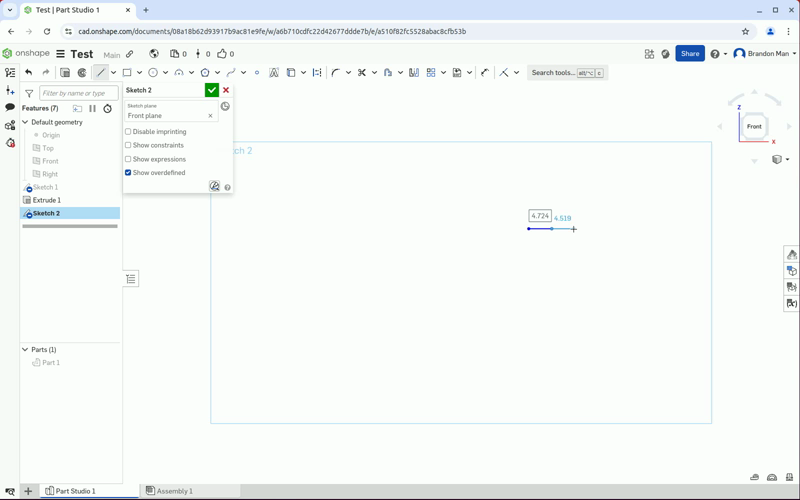
click(573, 228)
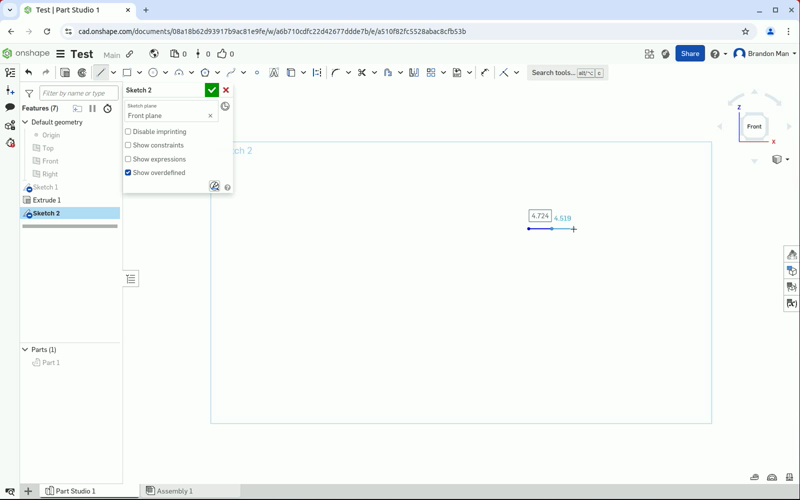
key_up(shift)
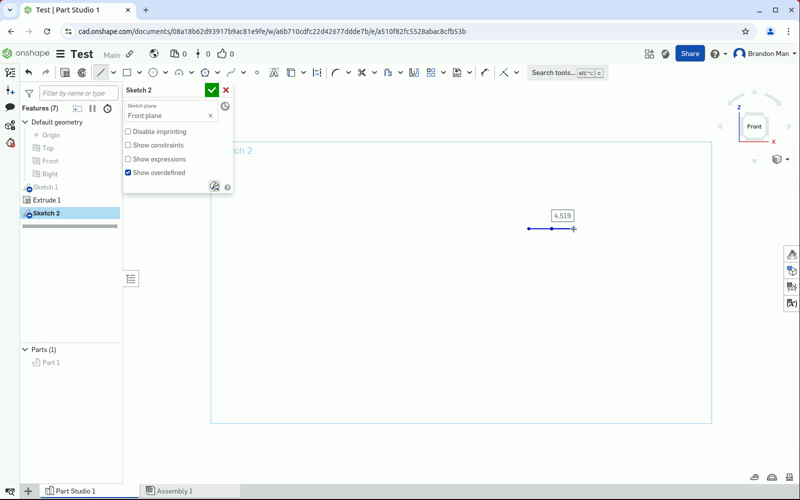
key_down(shift)
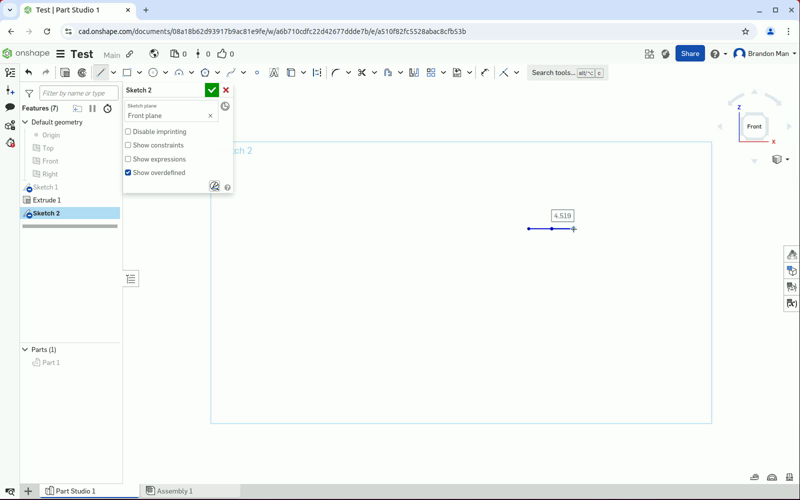
mouse_move(589, 228)
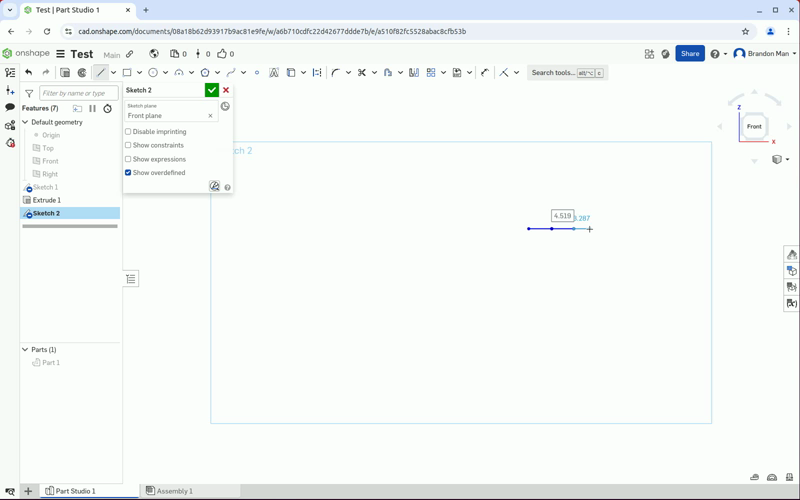
mouse_move(573, 211)
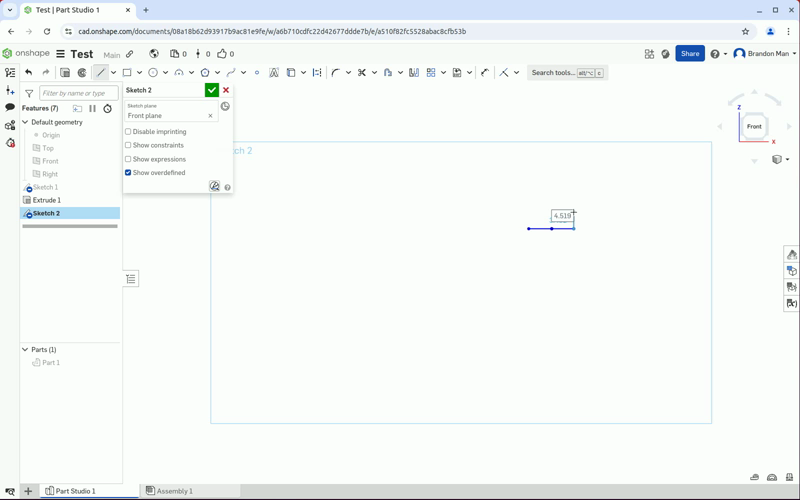
click(573, 211)
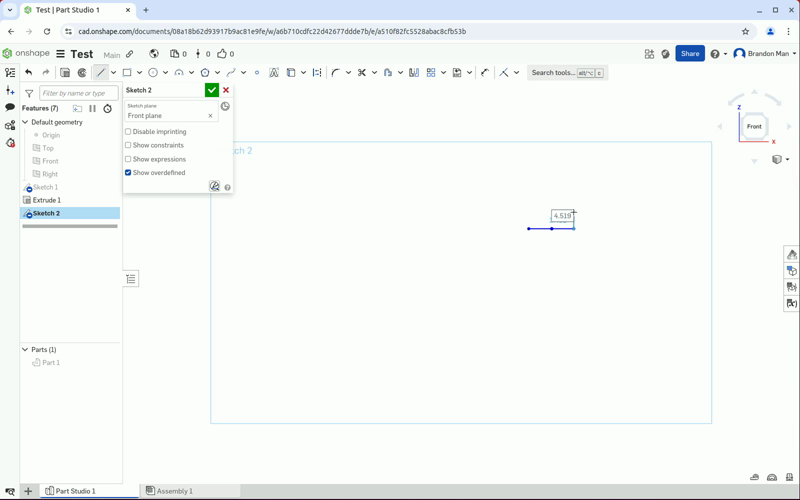
key_up(shift)
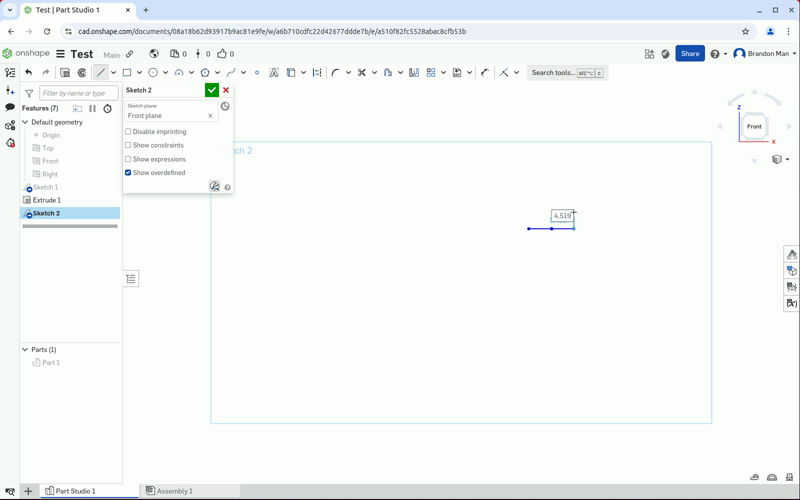
key_down(shift)
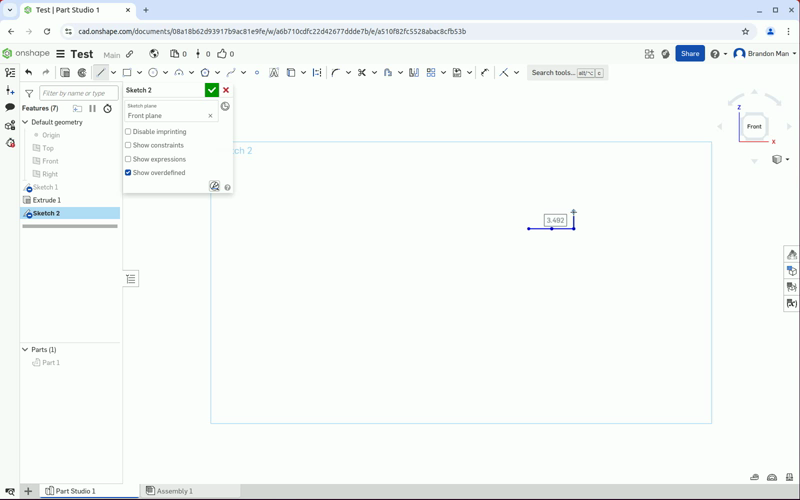
mouse_move(589, 211)
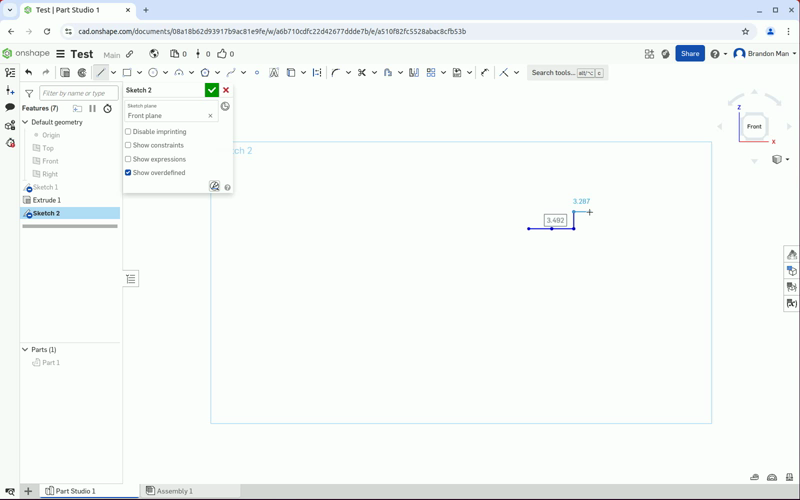
mouse_move(528, 211)
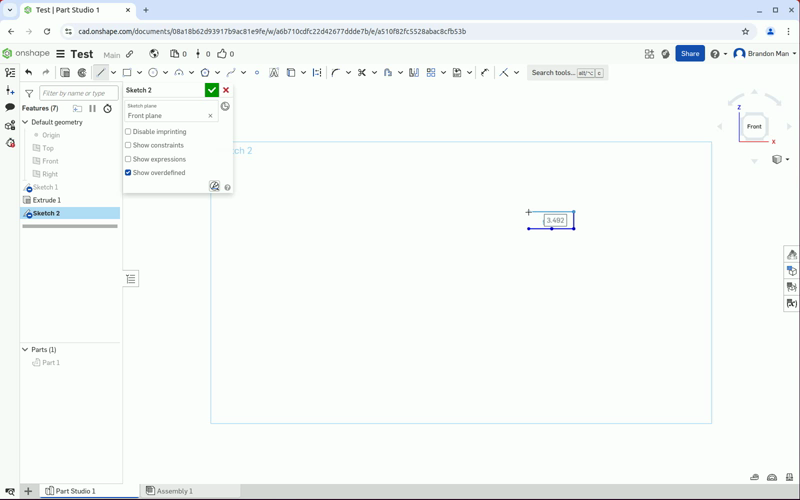
click(528, 211)
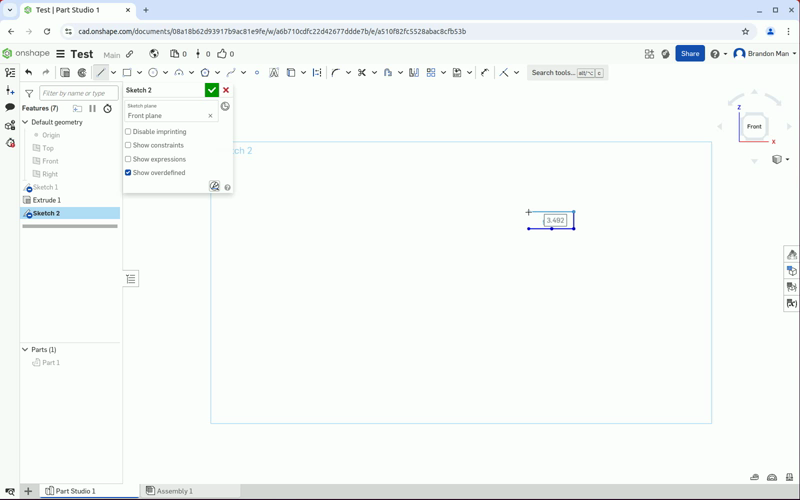
key_up(shift)
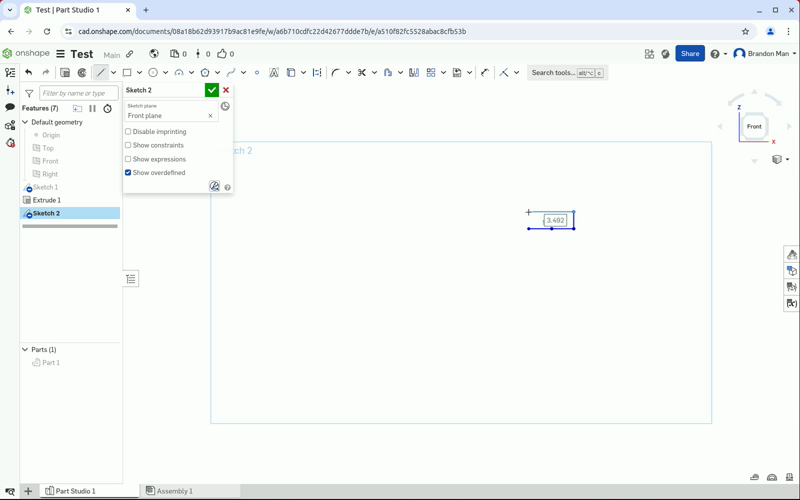
mouse_move(558, 211)
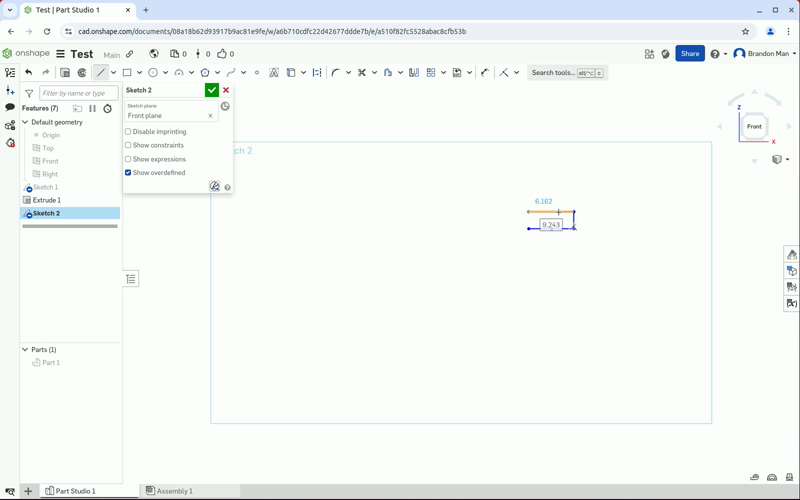
key_down(shift)
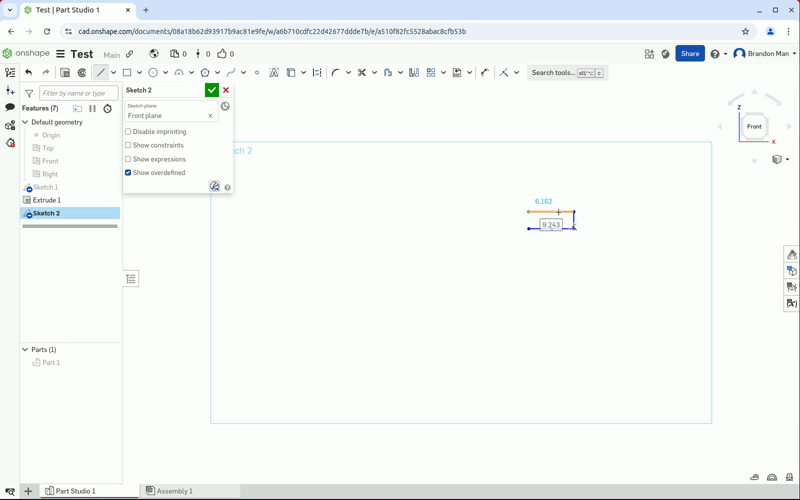
mouse_move(528, 228)
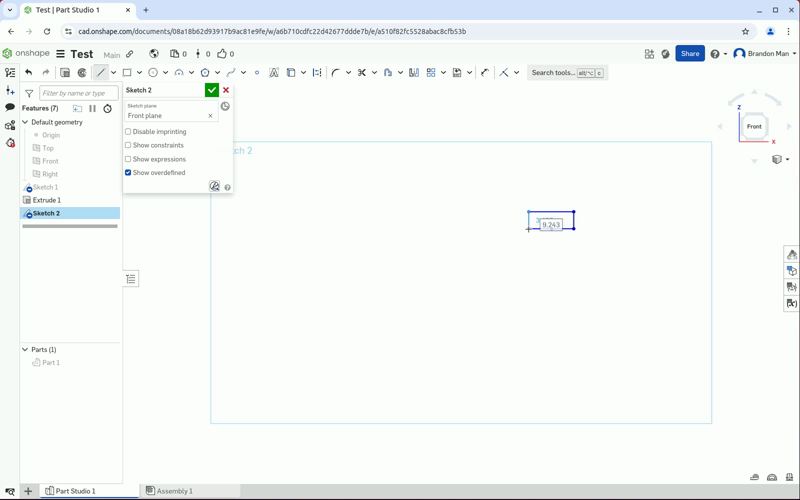
key_up(shift)
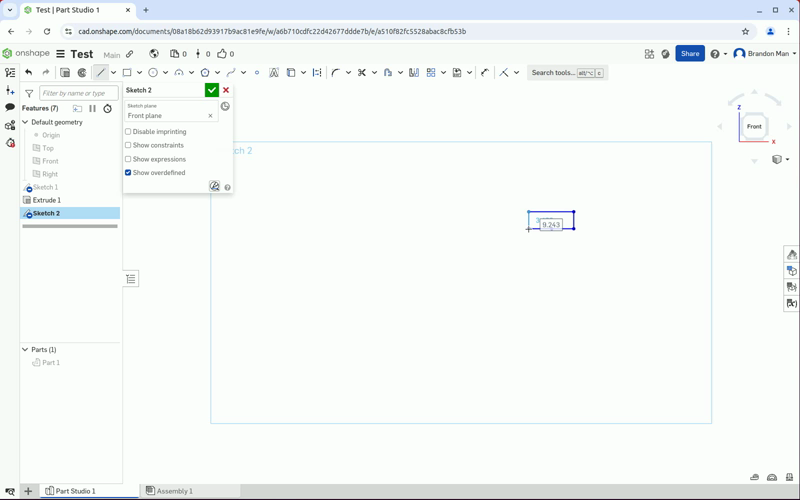
click(528, 228)
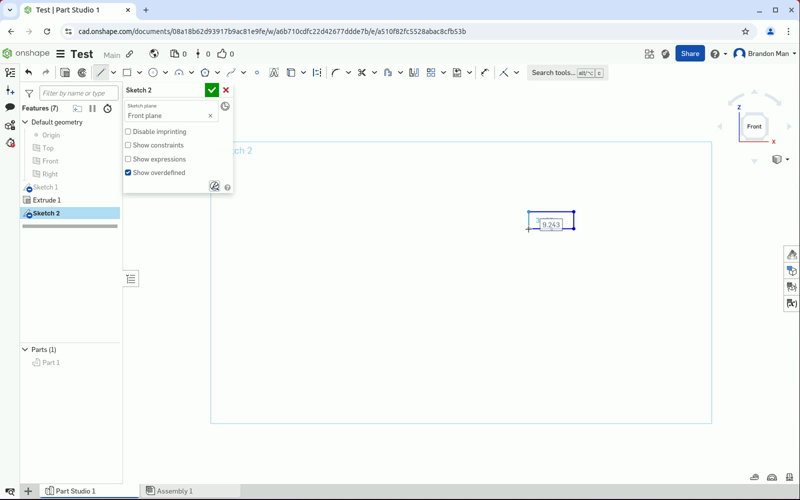
key(esc)
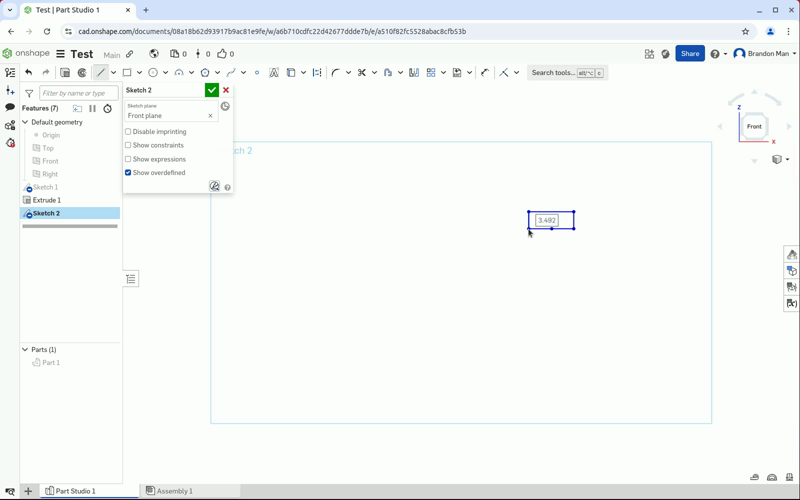
mouse_move(566, 218)
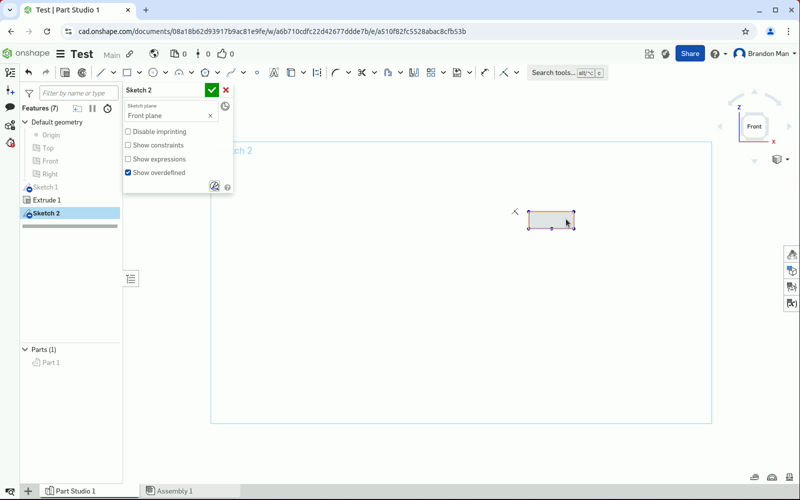
scroll(6)
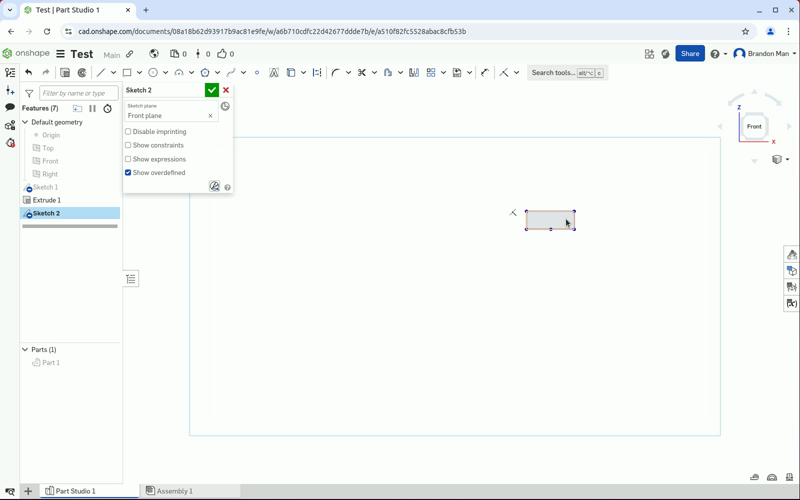
scroll(6)
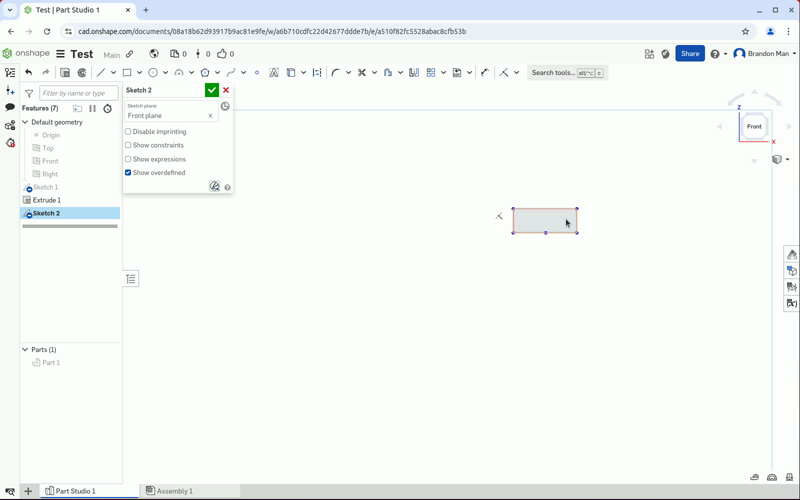
scroll(6)
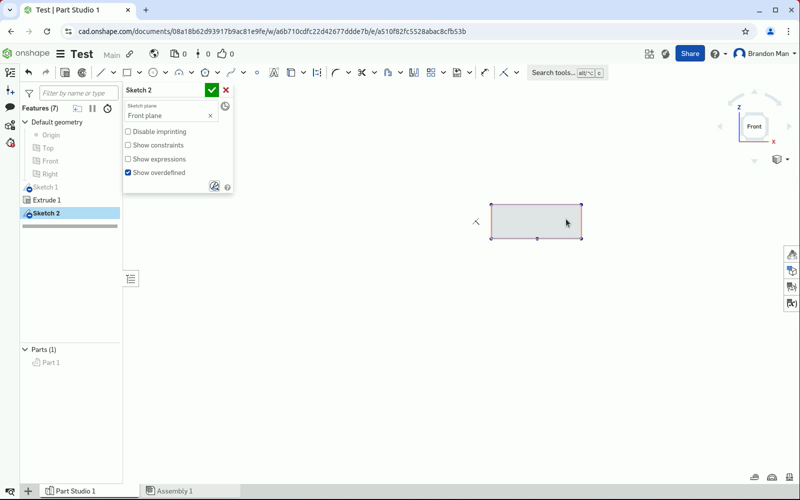
scroll(6)
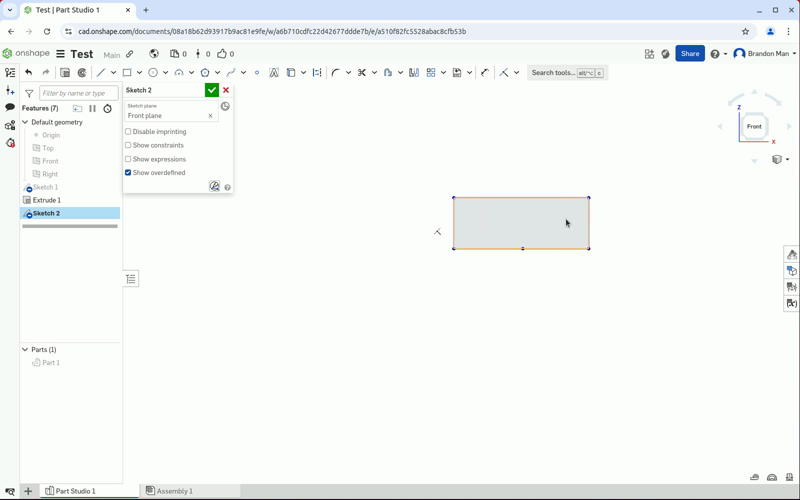
scroll(6)
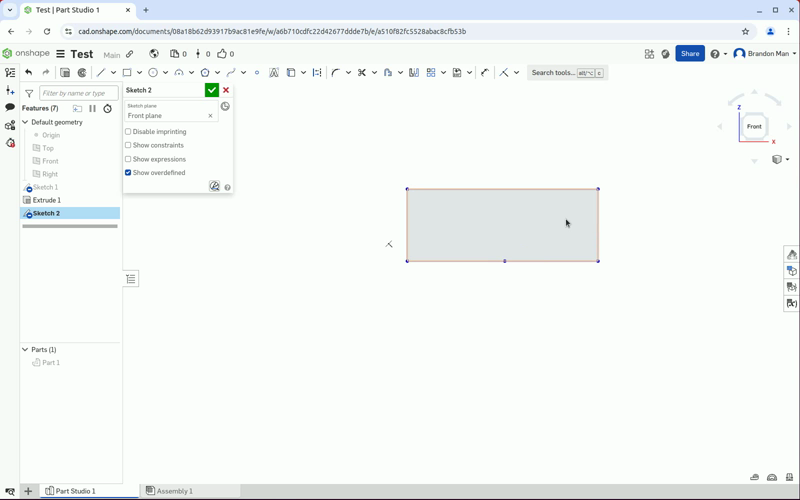
scroll(6)
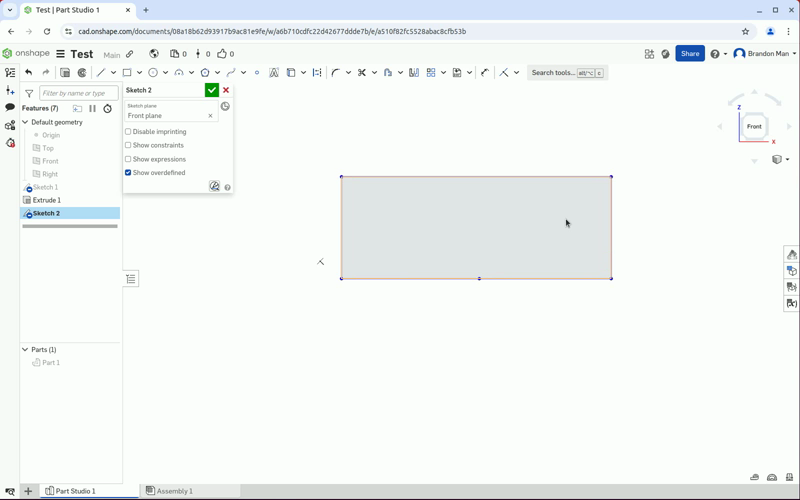
scroll(6)
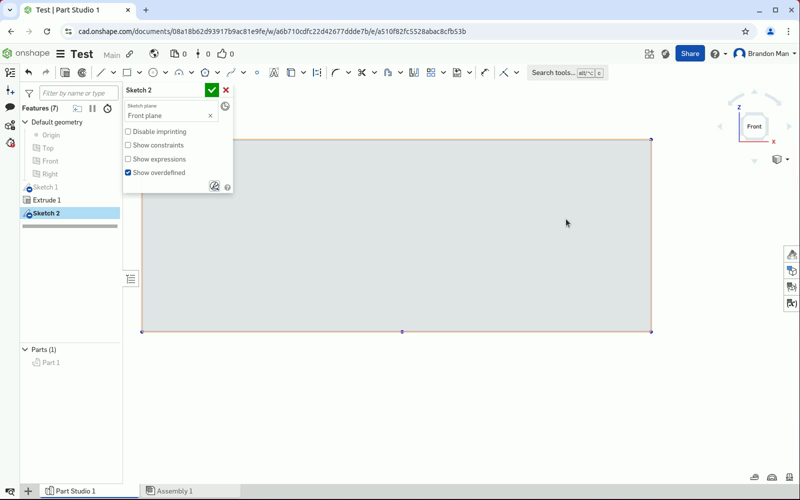
click(566, 218)
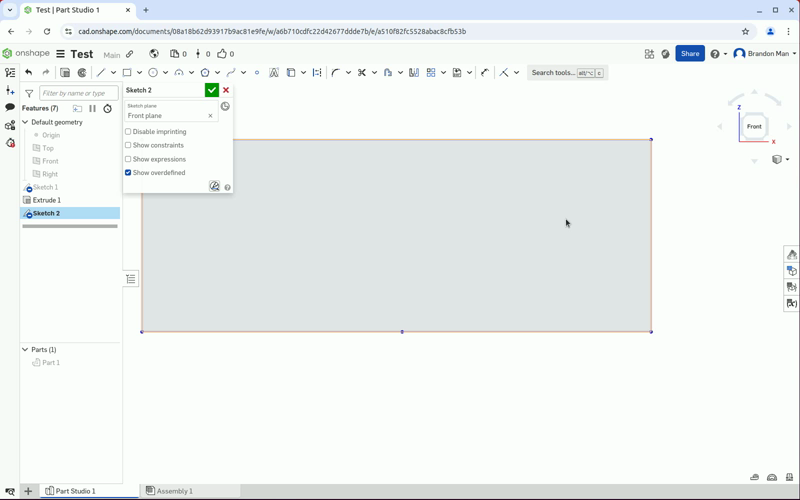
scroll(-6)
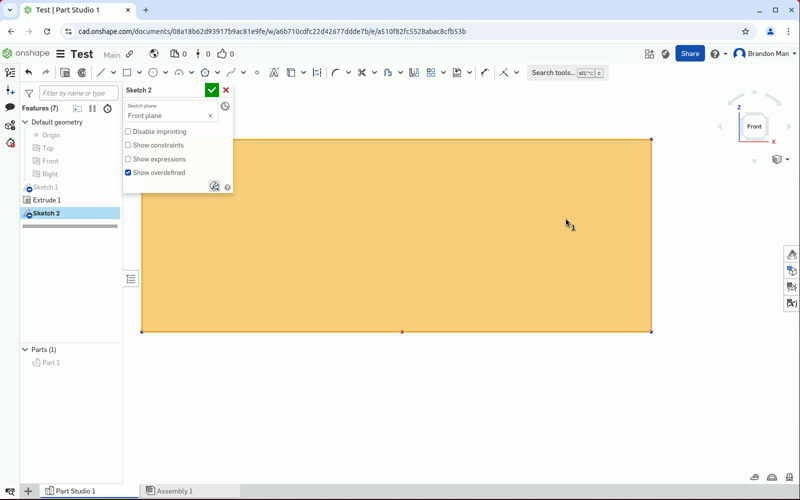
scroll(-6)
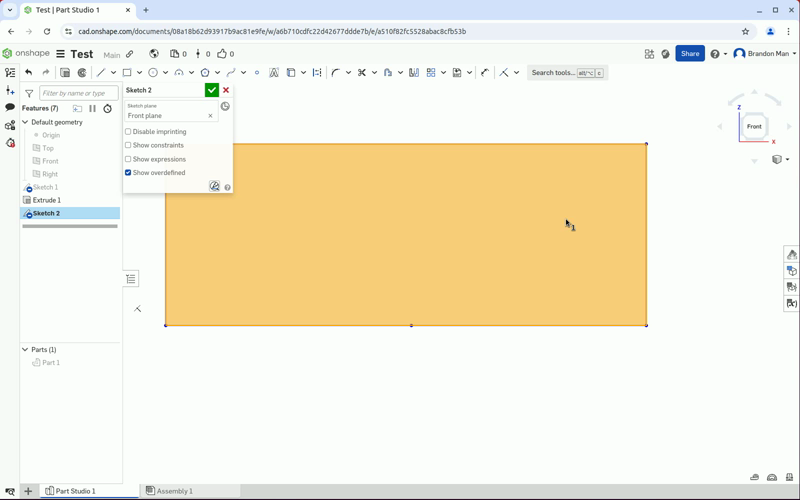
scroll(-6)
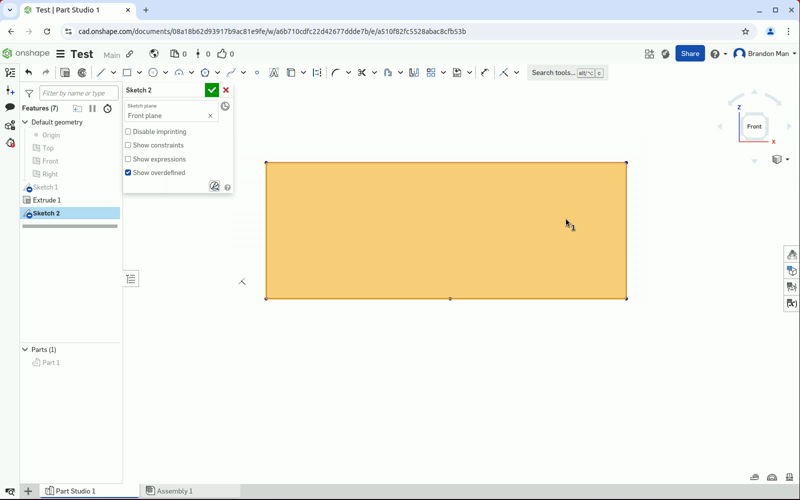
scroll(-6)
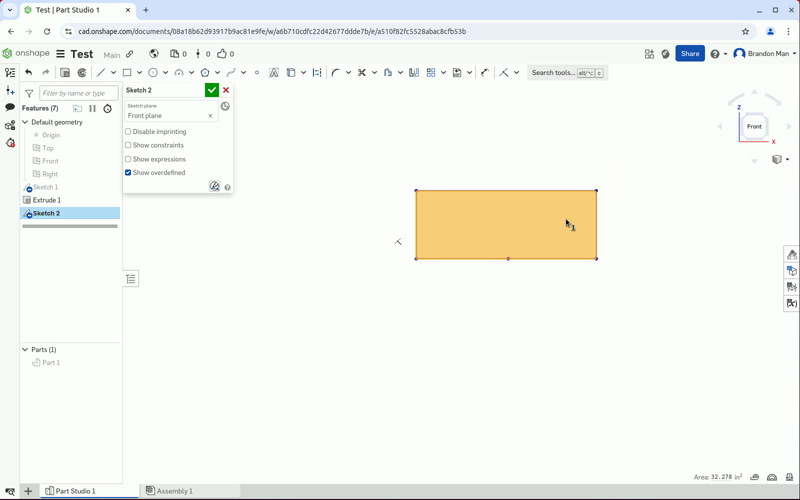
scroll(-6)
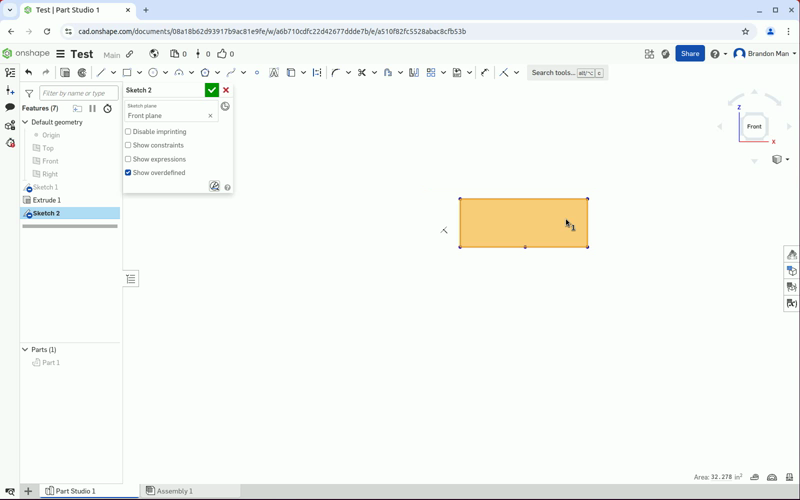
scroll(-6)
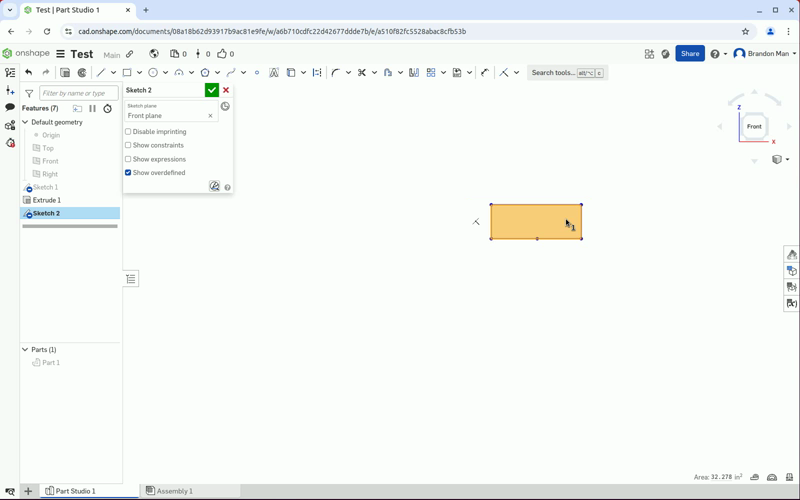
scroll(-6)
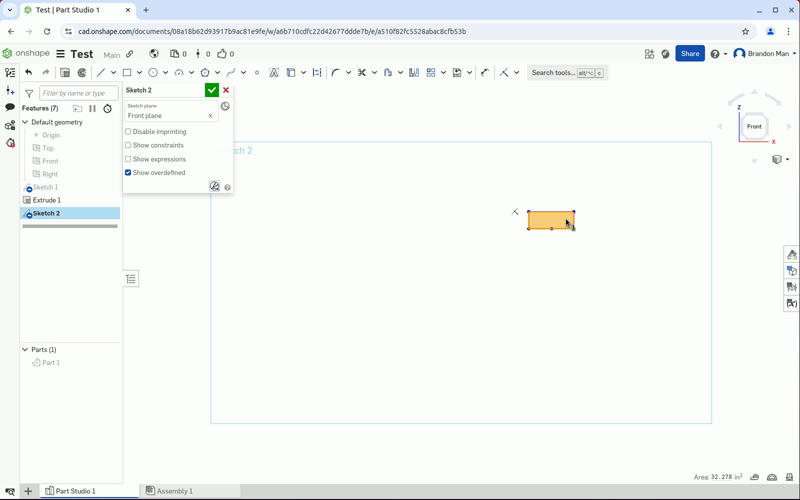
mouse_move(73, 352)
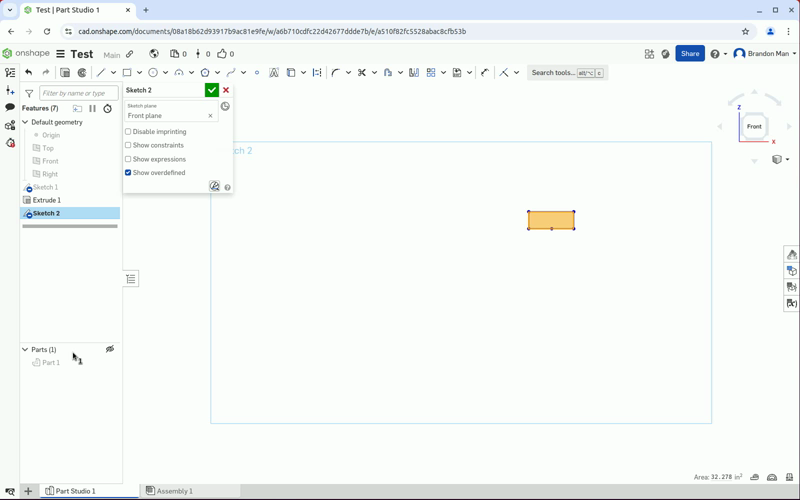
key(shift+y)
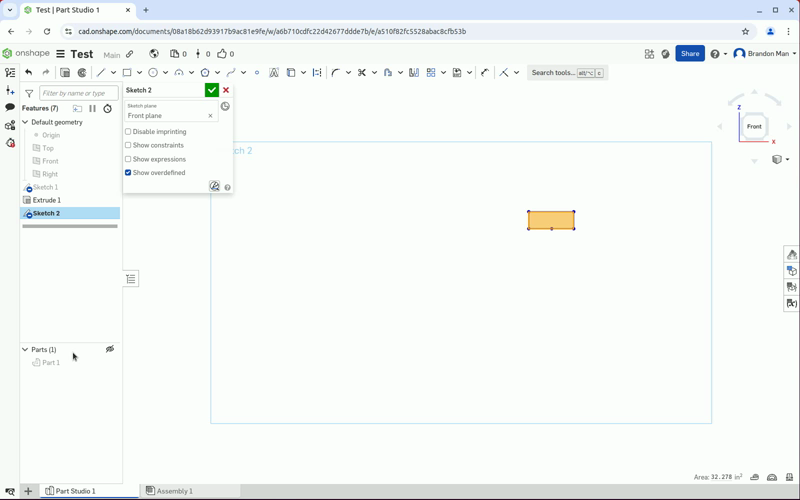
key(shift+e)
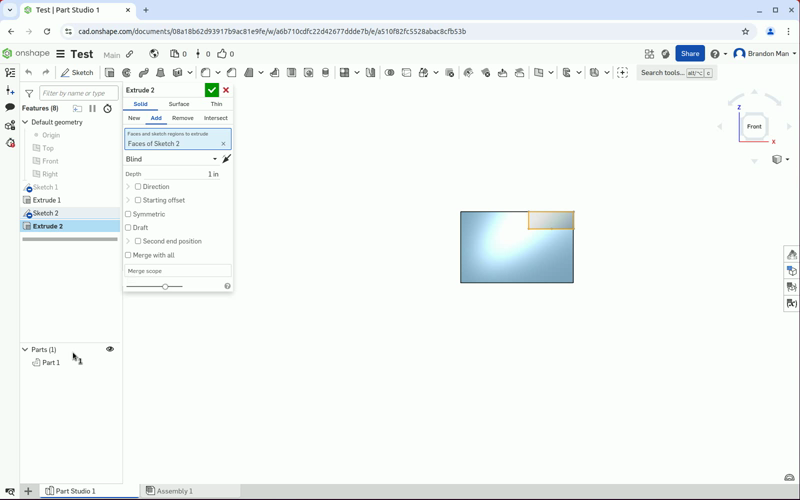
mouse_move(143, 106)
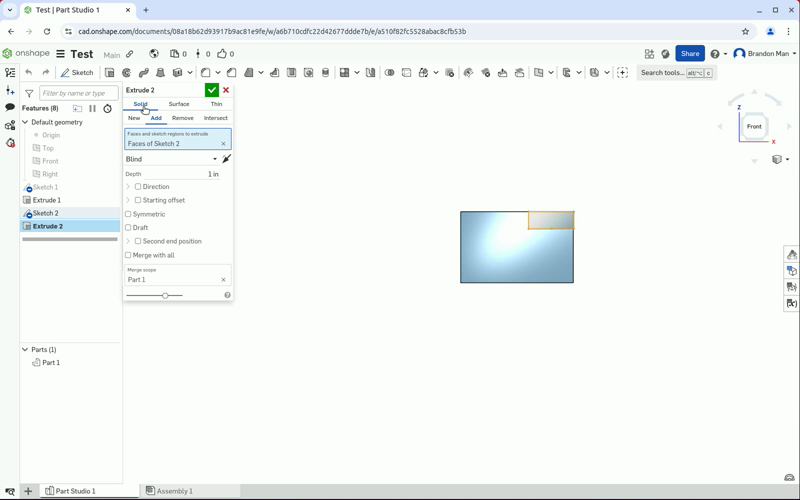
click(143, 106)
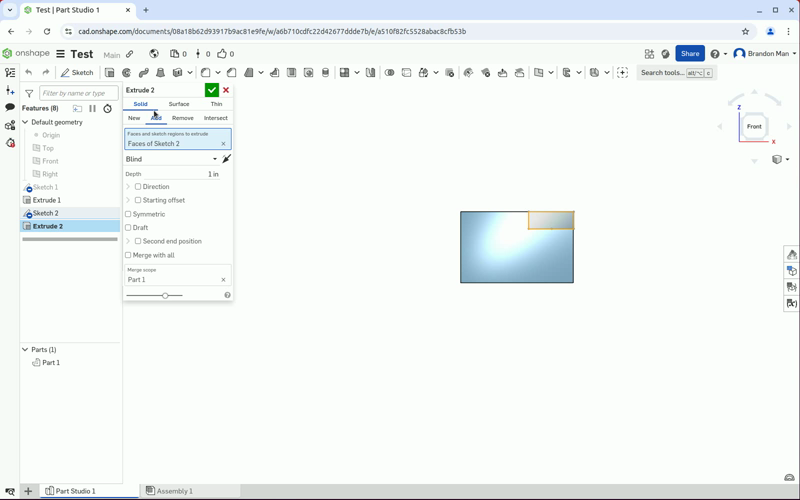
mouse_move(186, 120)
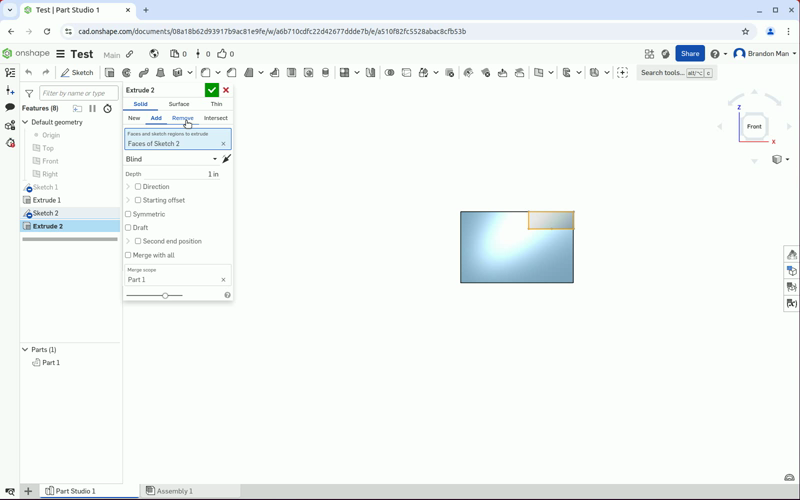
click(186, 120)
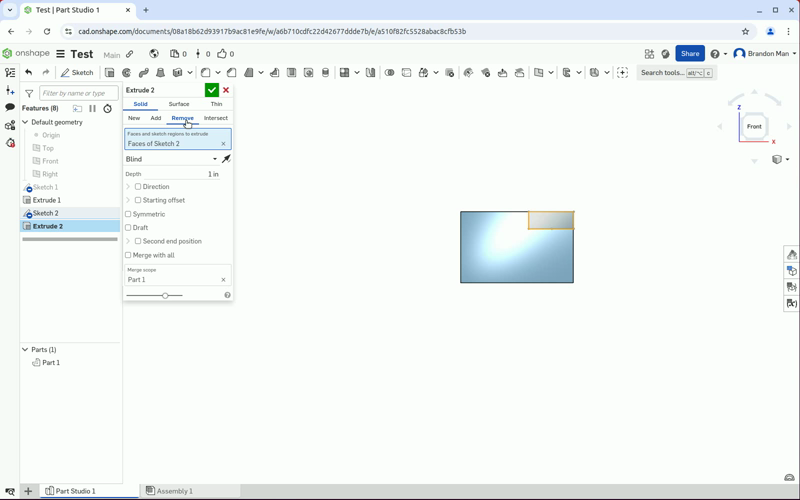
key(tab, 4)
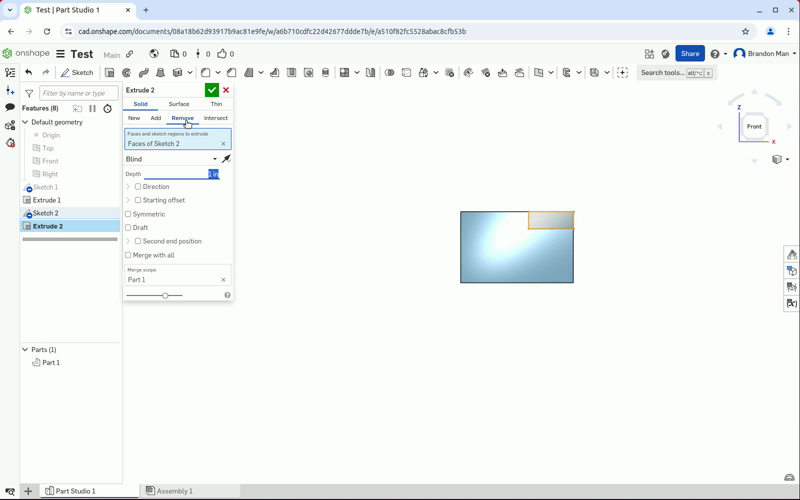
text(11.554)
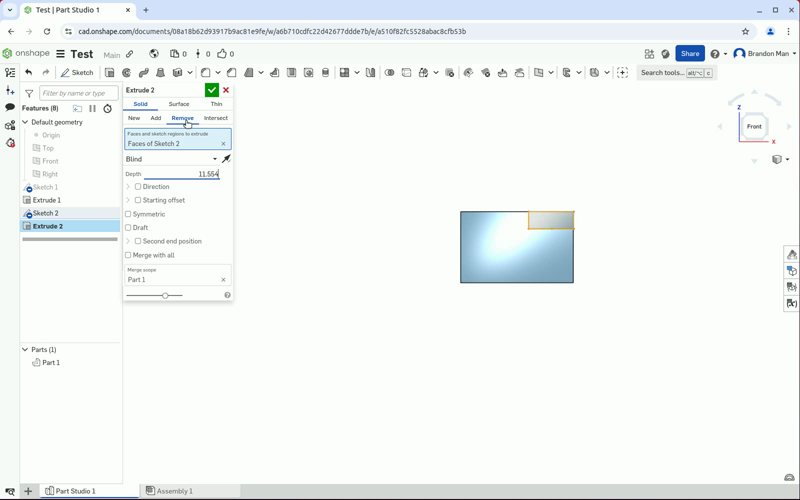
key(tab, 6)
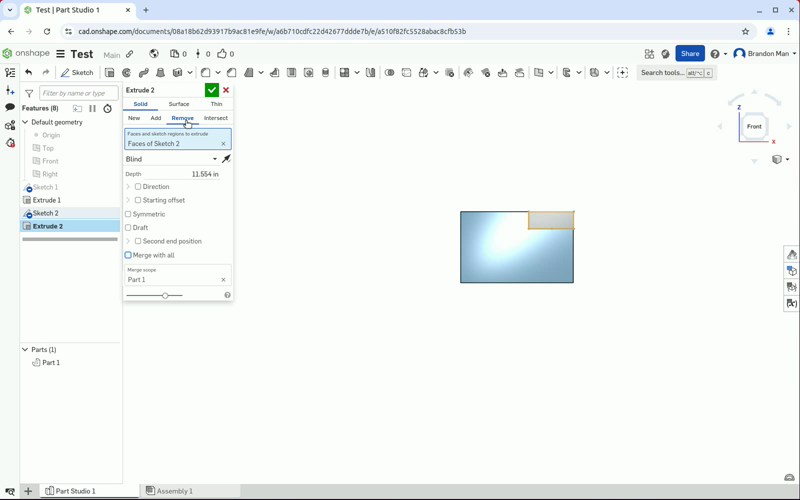
key(space)
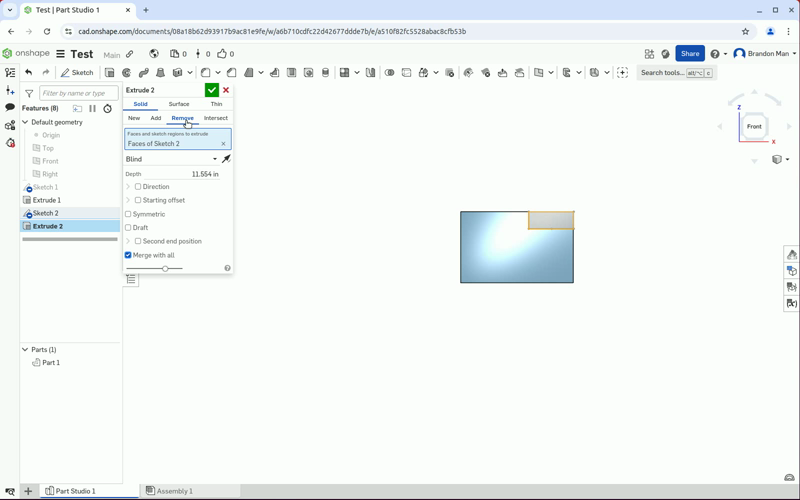
key(enter)
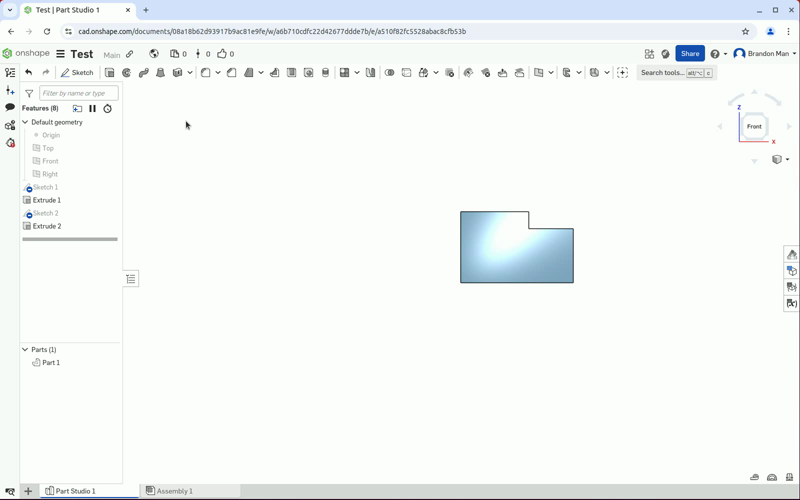
key(shift+h)
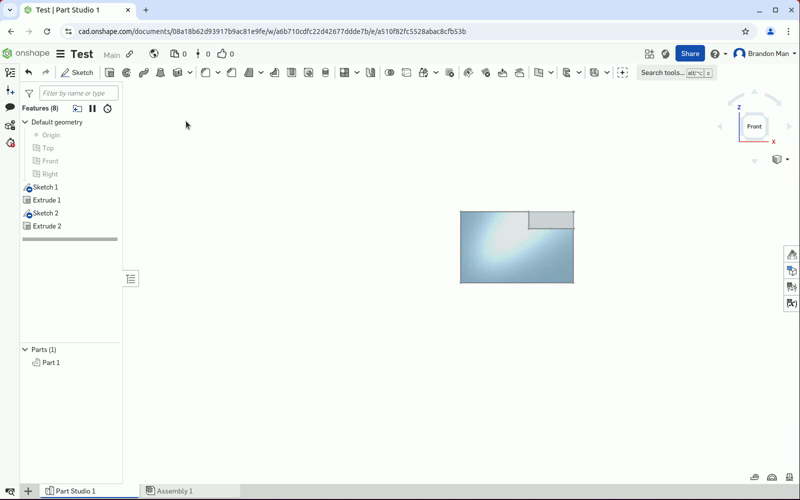
key(shift+h)
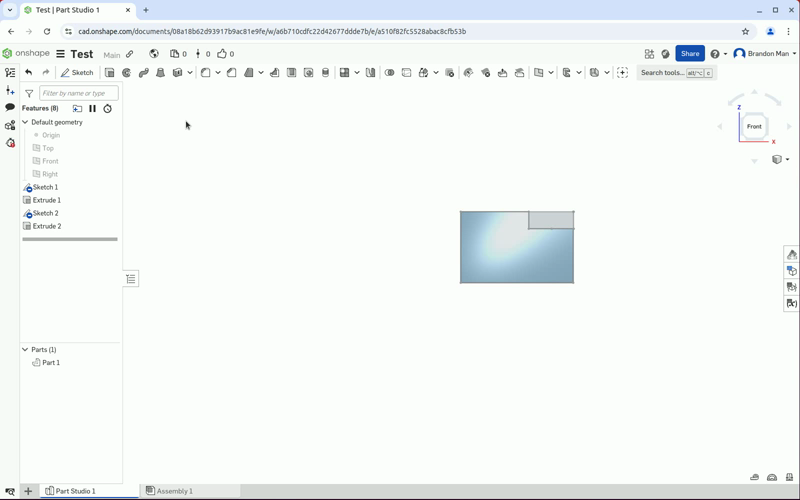
key(shift+7)
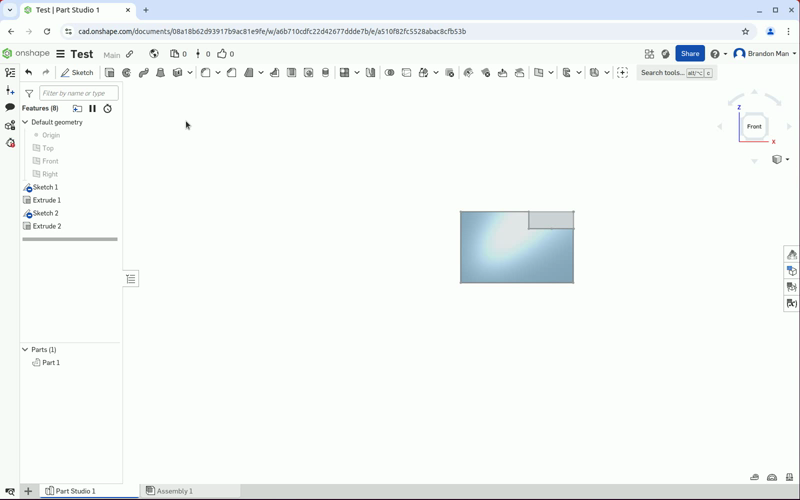
key(left, 2)
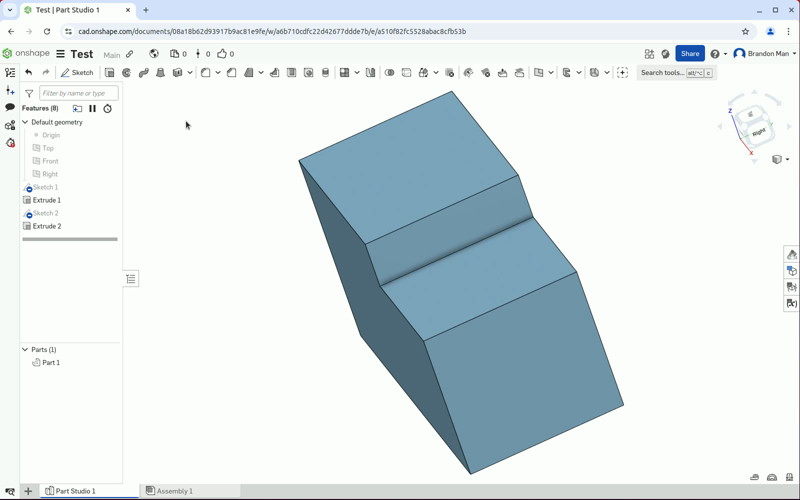
key(down, 2)
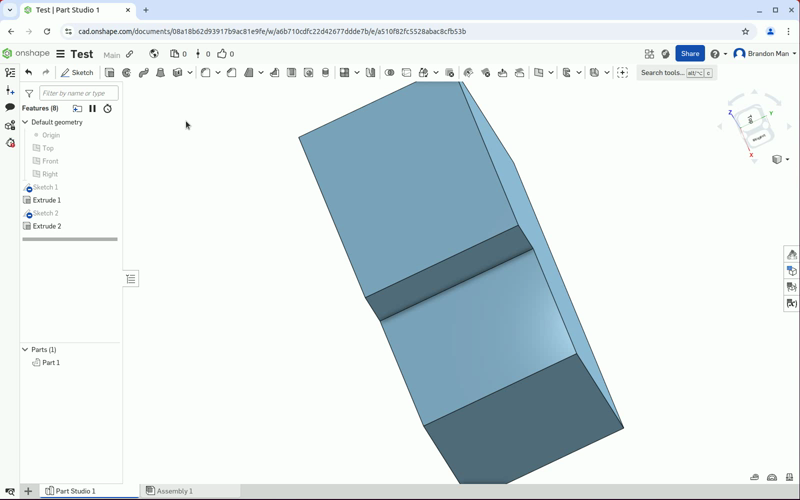
key(up, 2)
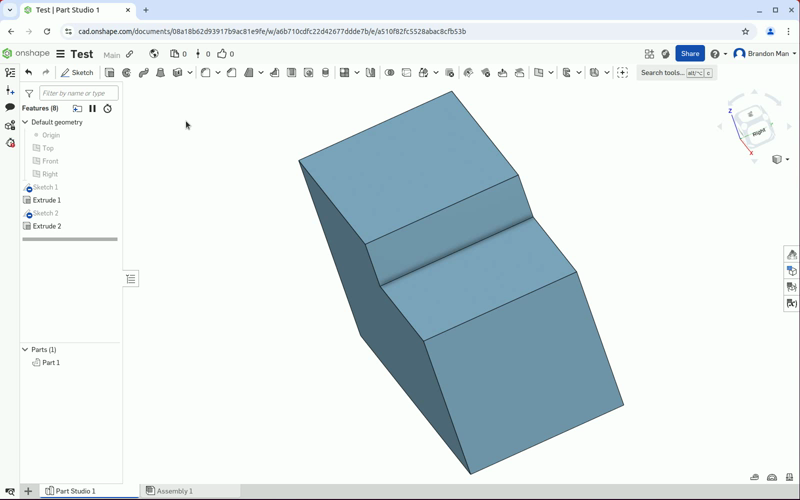
key(right, 2)
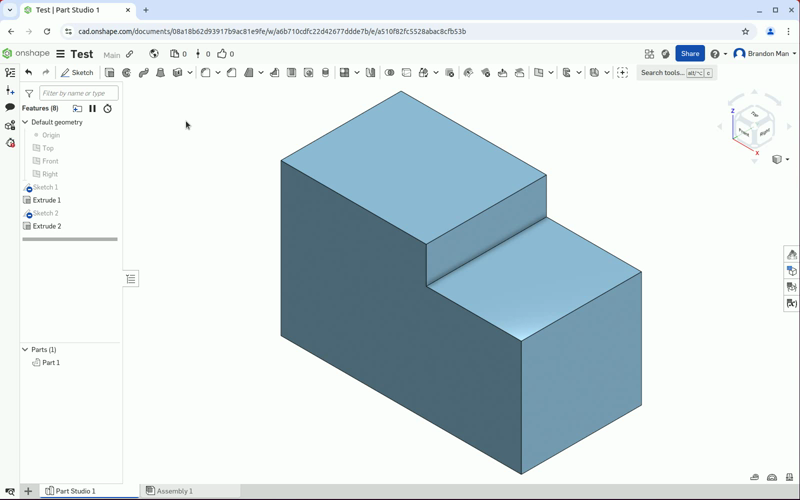
mouse_move(73, 189)
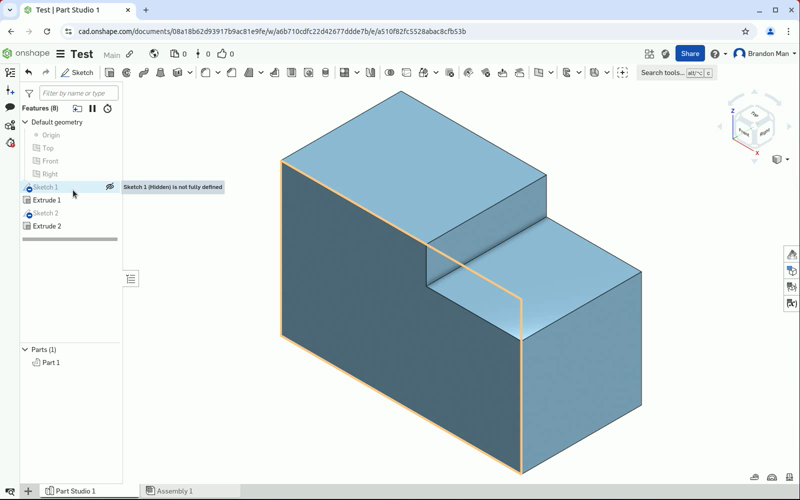
click(73, 189)